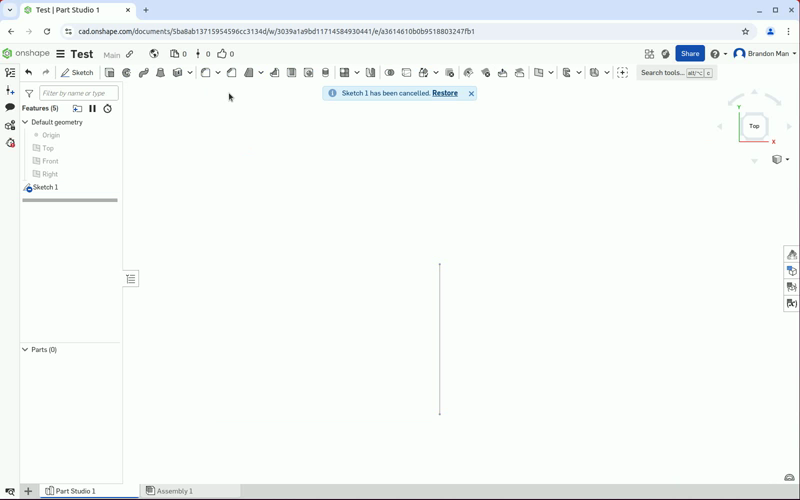
key(shift+h)
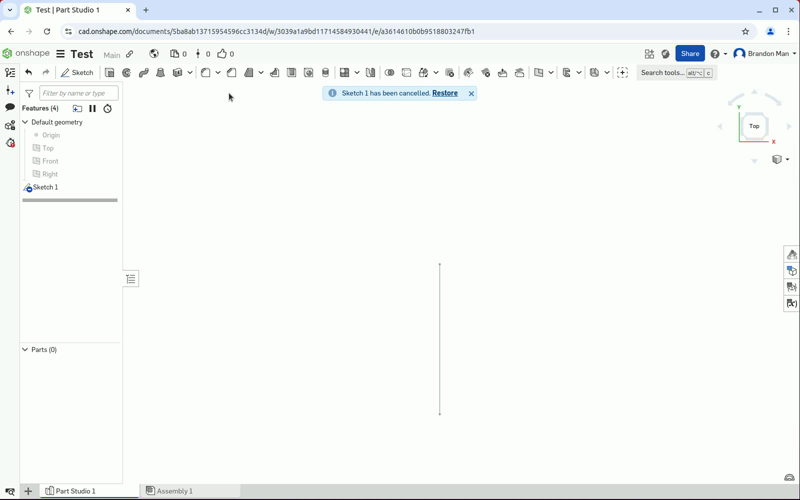
key(shift+s)
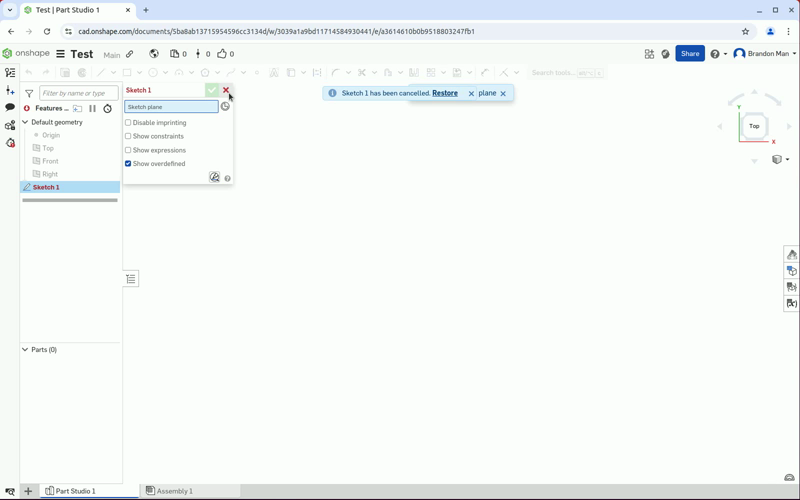
mouse_move(73, 150)
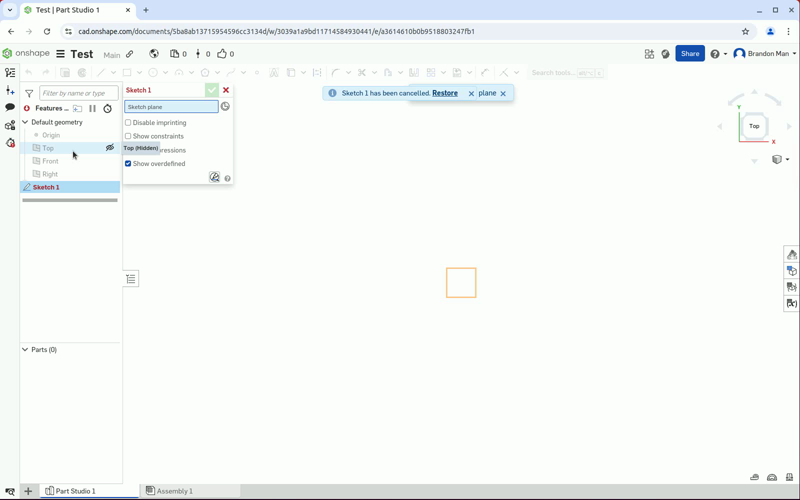
click(73, 150)
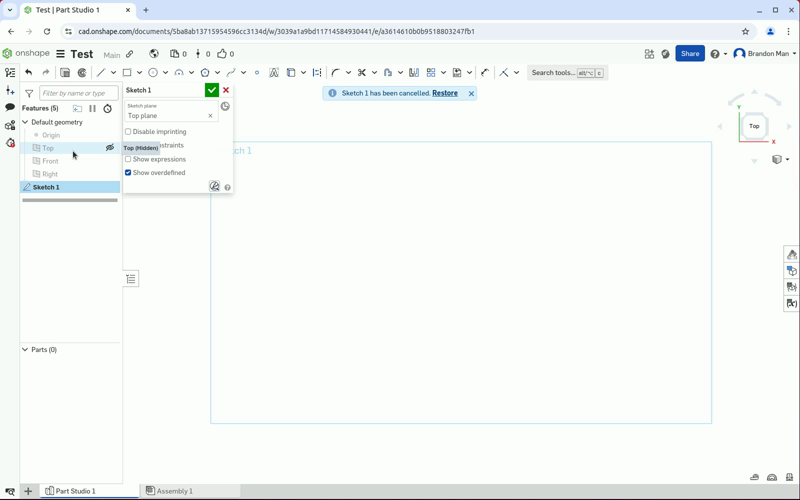
mouse_move(73, 352)
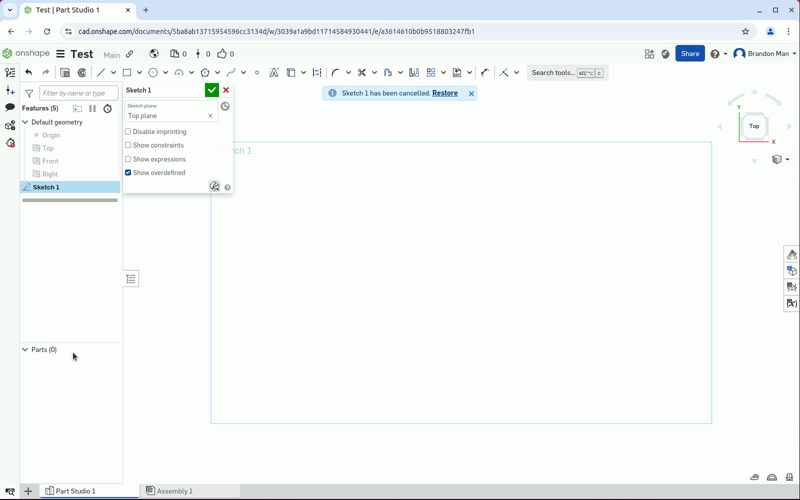
key(y)
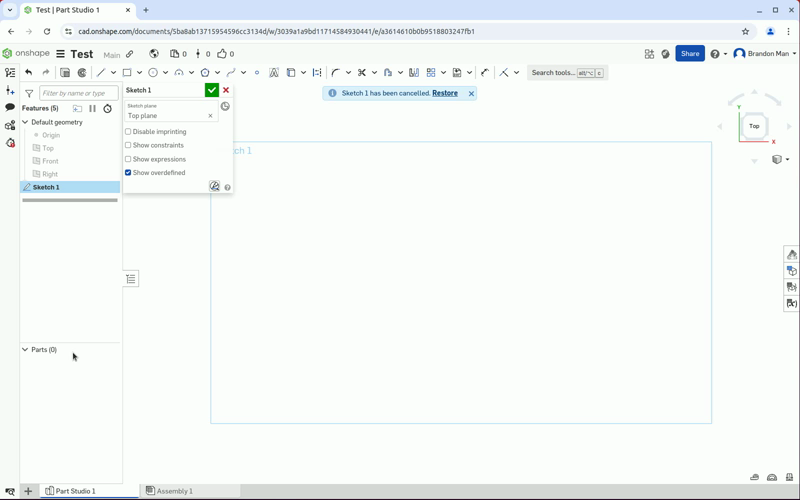
key(l)
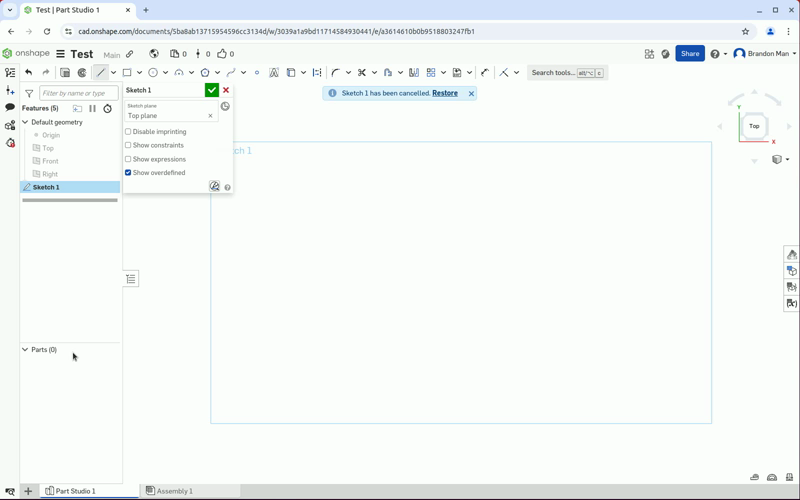
key_down(shift)
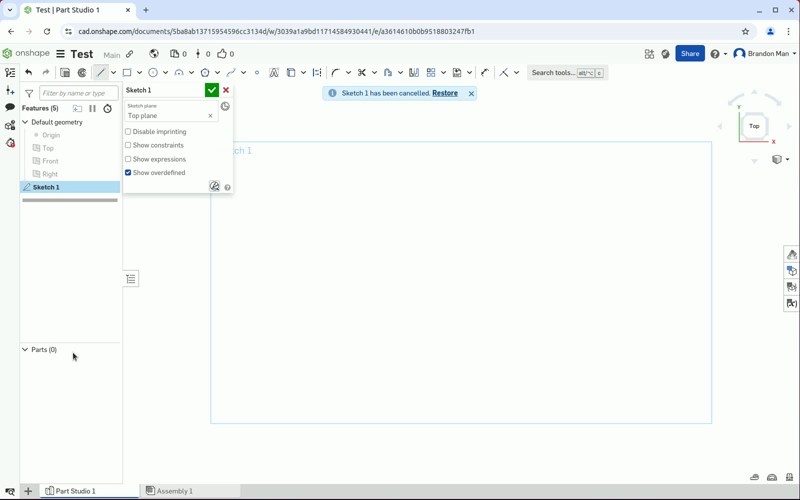
mouse_move(407, 394)
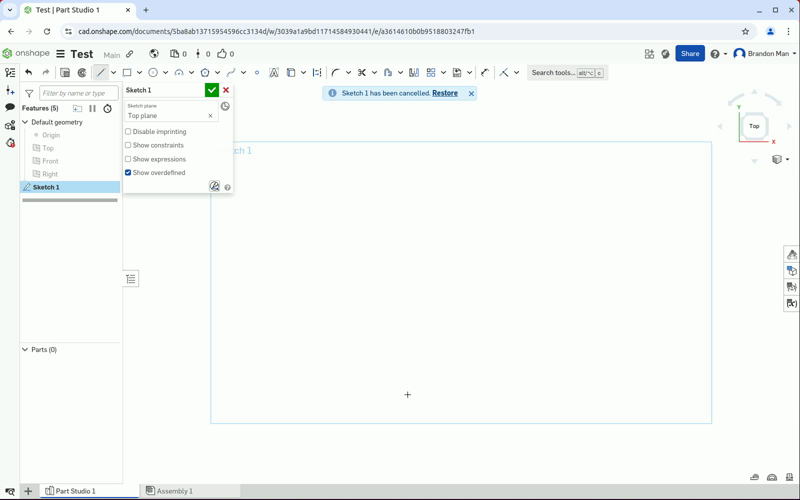
click(407, 394)
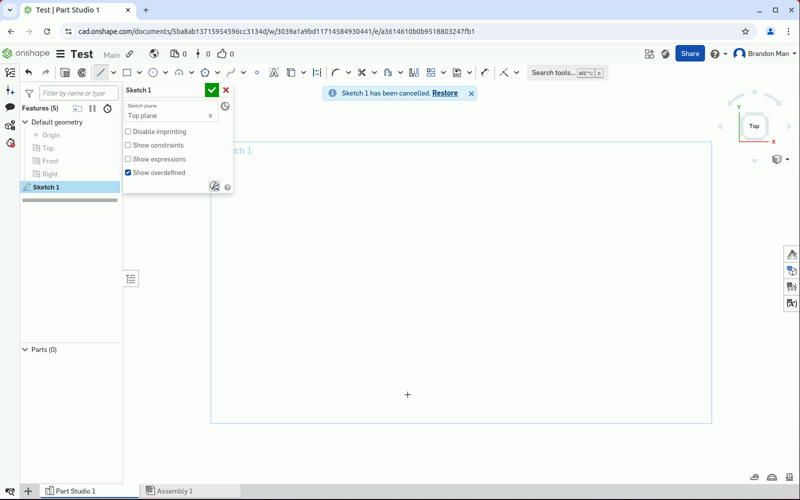
key_up(shift)
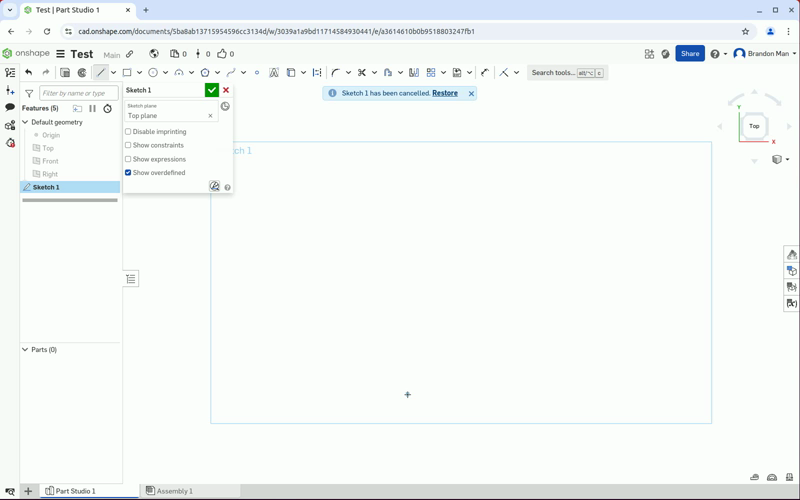
key_down(shift)
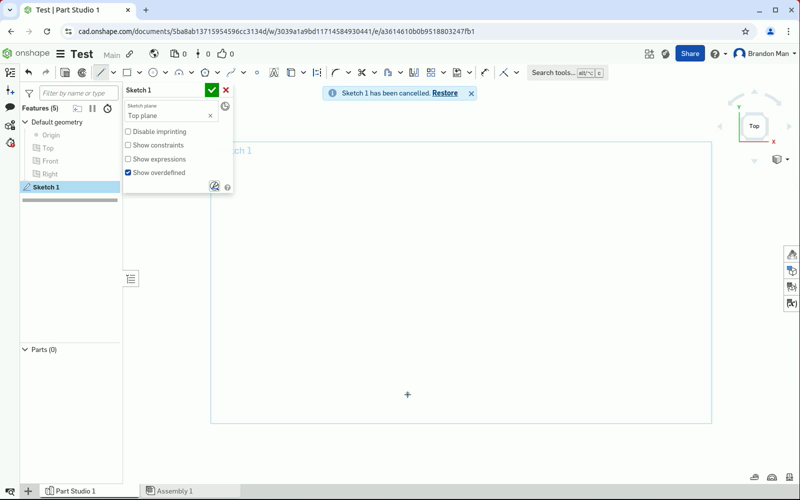
mouse_move(572, 394)
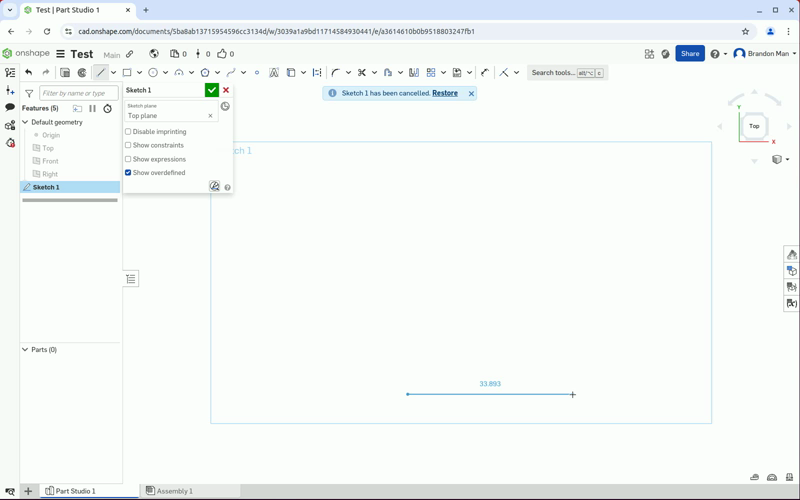
click(572, 394)
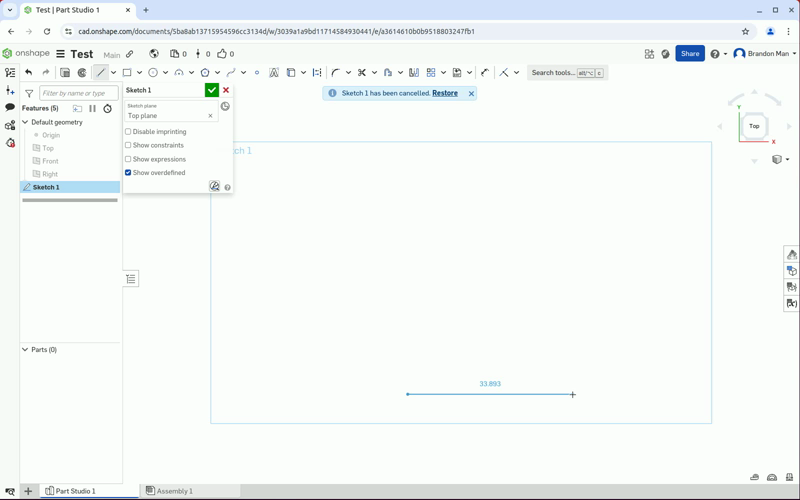
key_up(shift)
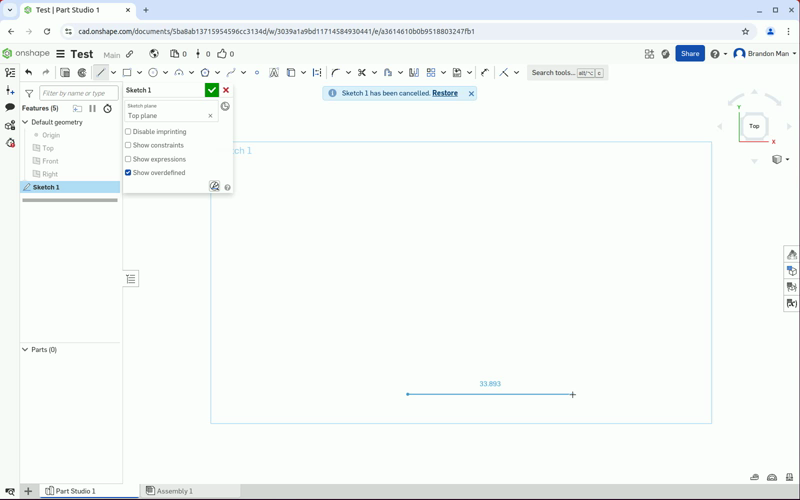
key_down(shift)
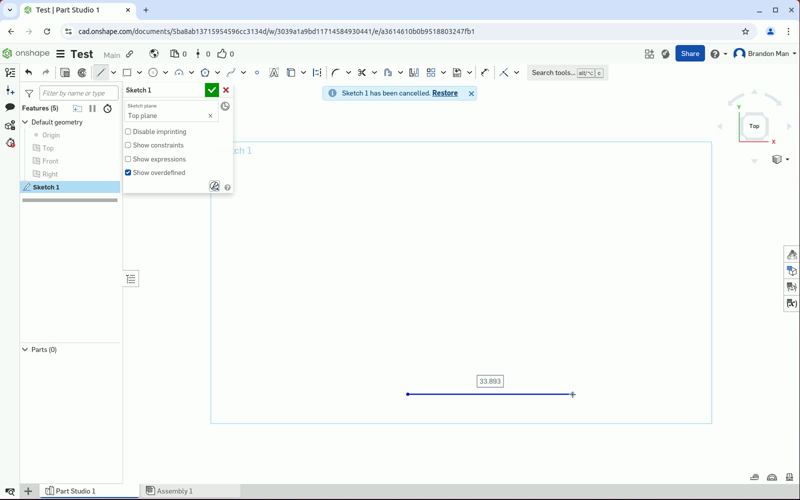
mouse_move(572, 273)
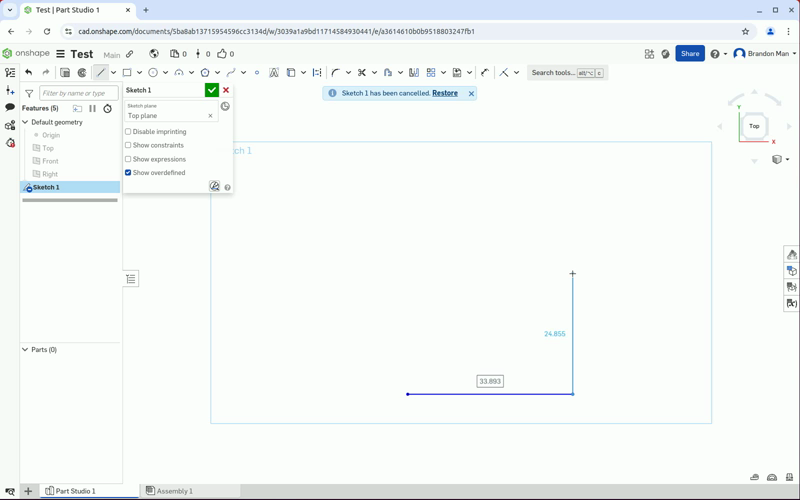
click(572, 273)
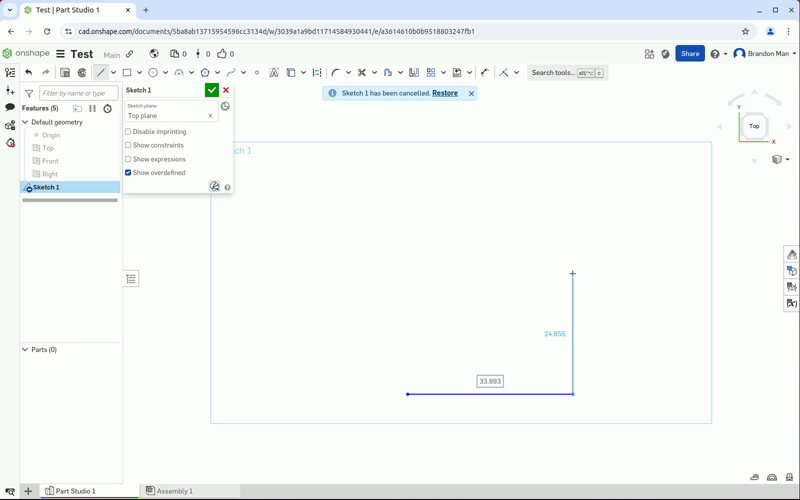
key_up(shift)
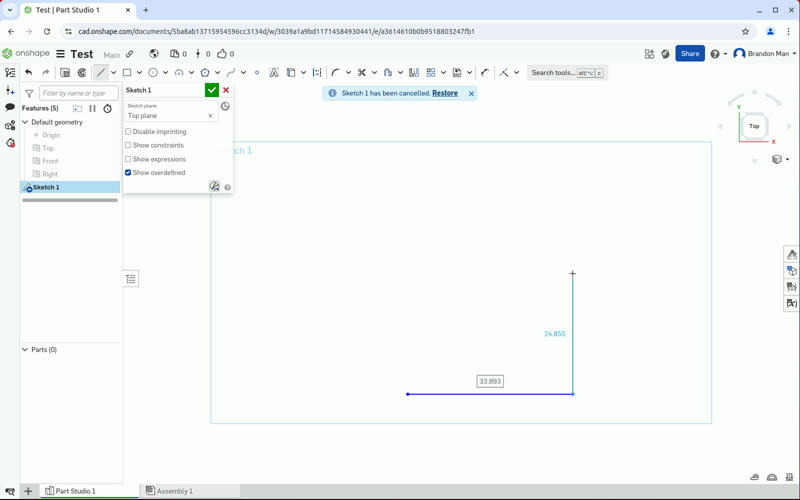
key_down(shift)
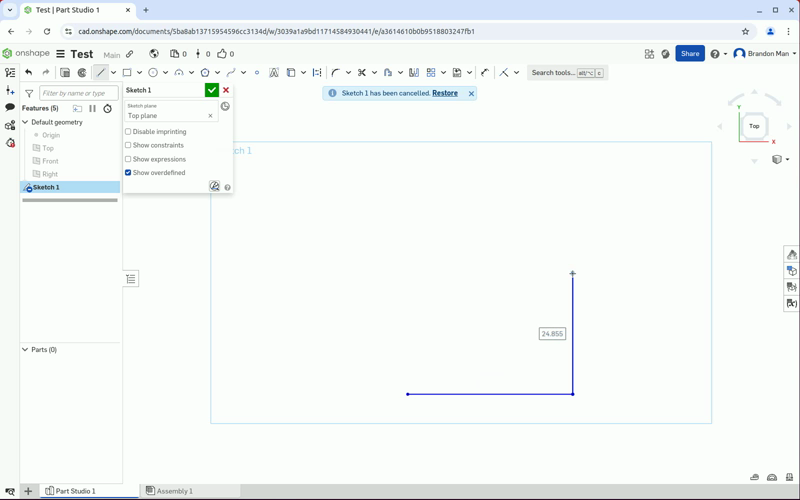
mouse_move(407, 273)
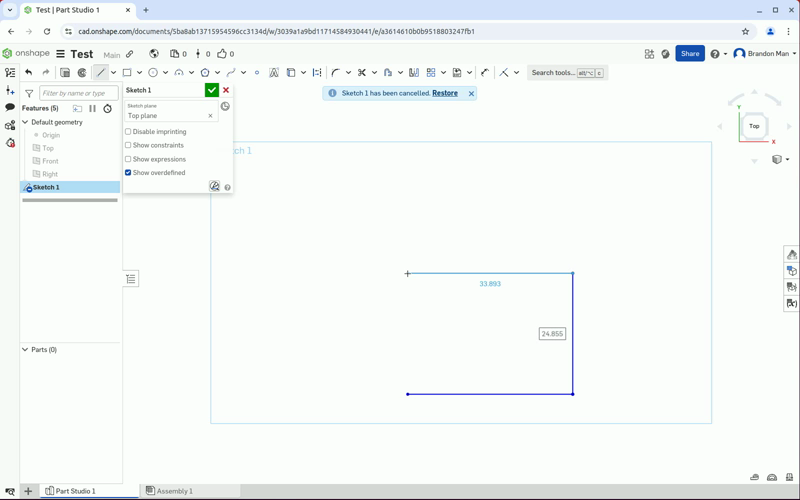
click(407, 273)
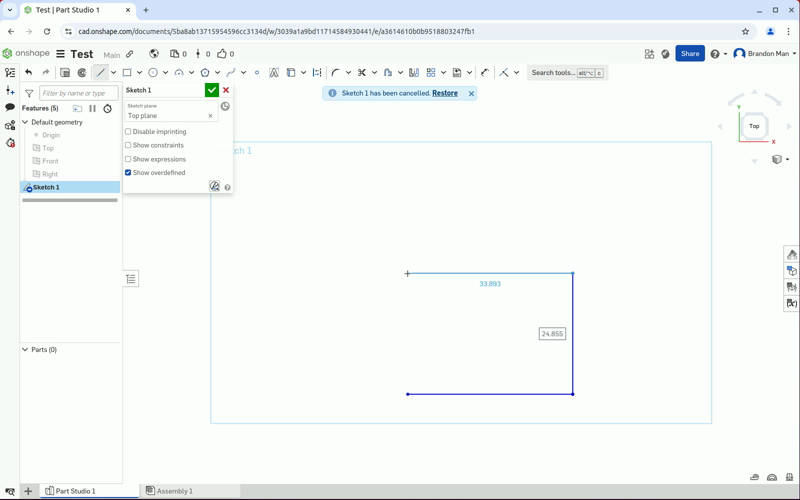
key_up(shift)
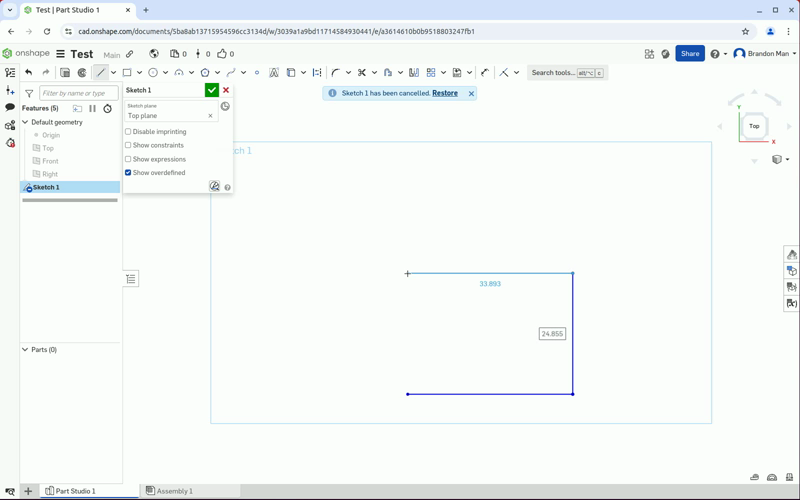
key_down(shift)
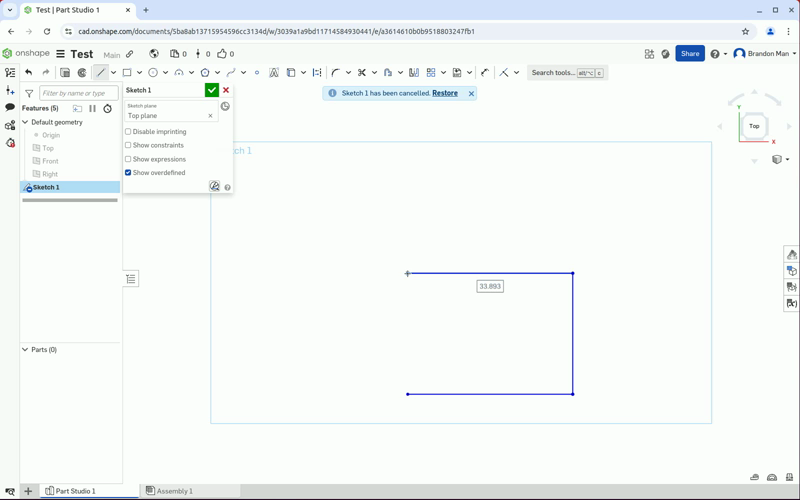
mouse_move(407, 394)
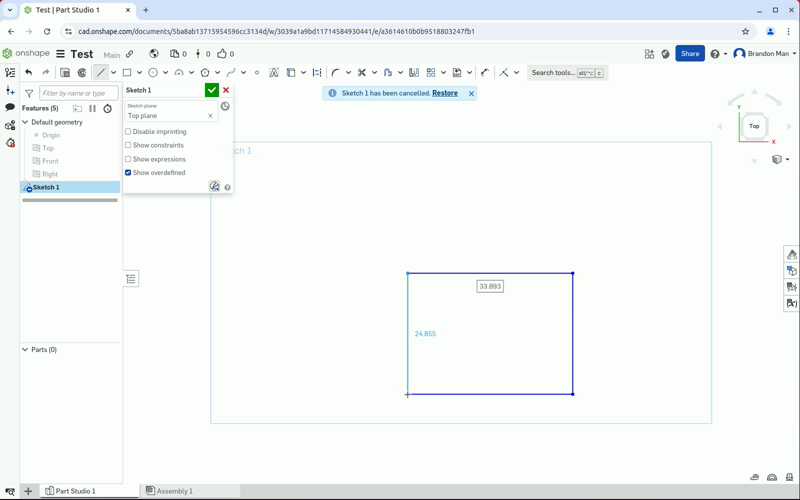
key_up(shift)
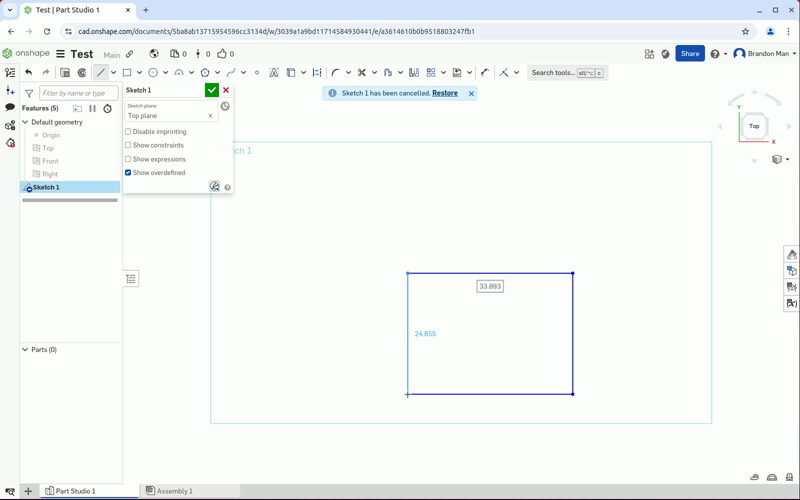
click(407, 394)
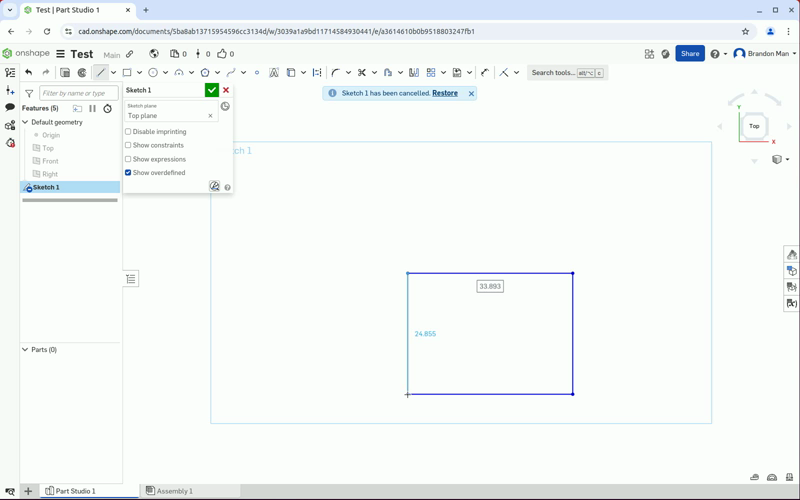
key(esc)
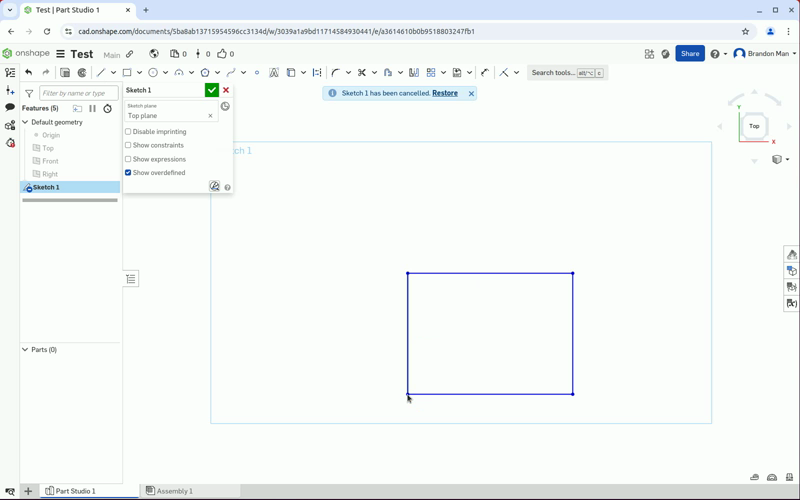
mouse_move(506, 297)
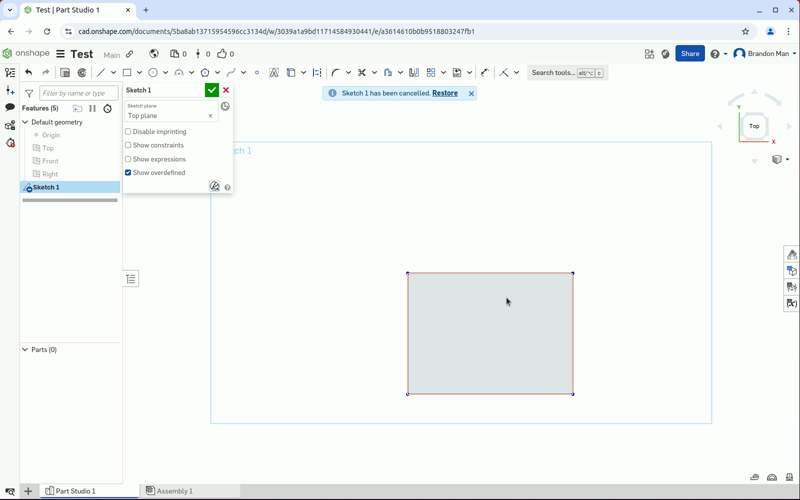
click(506, 297)
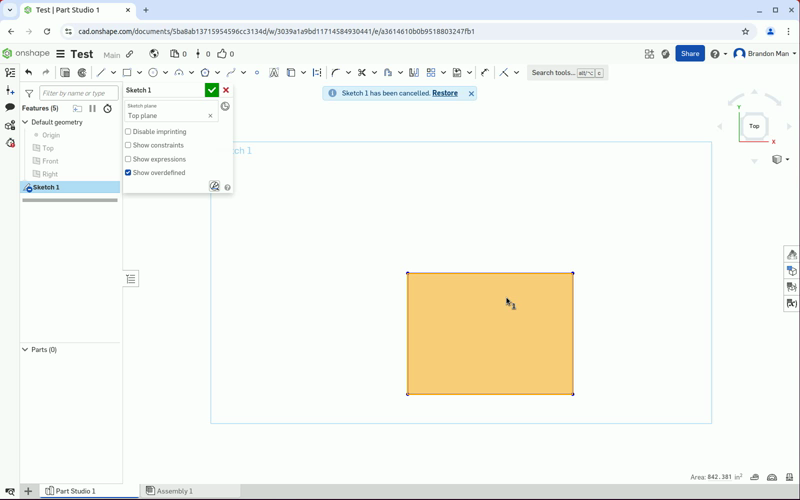
mouse_move(73, 352)
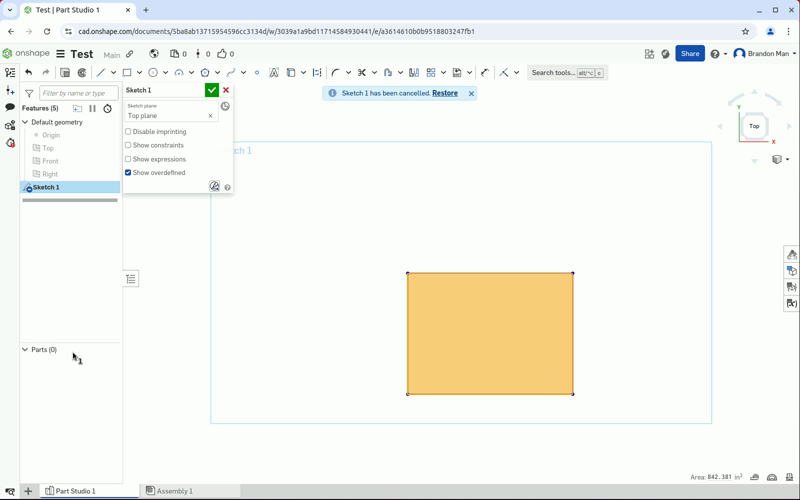
key(shift+y)
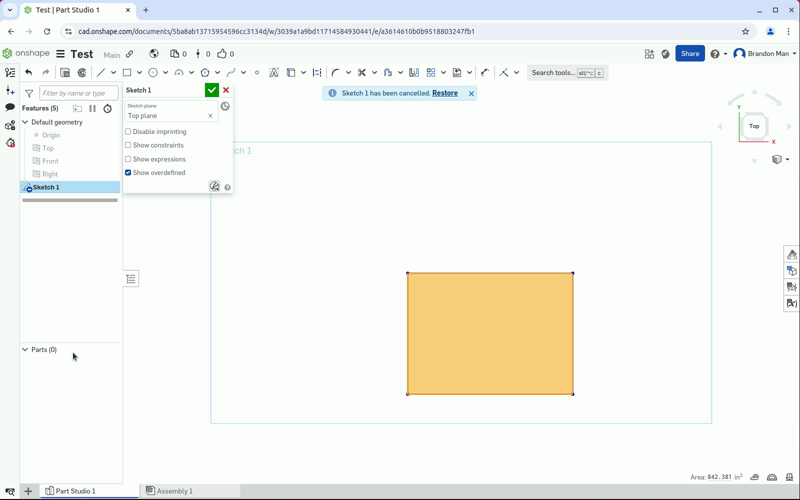
key(shift+e)
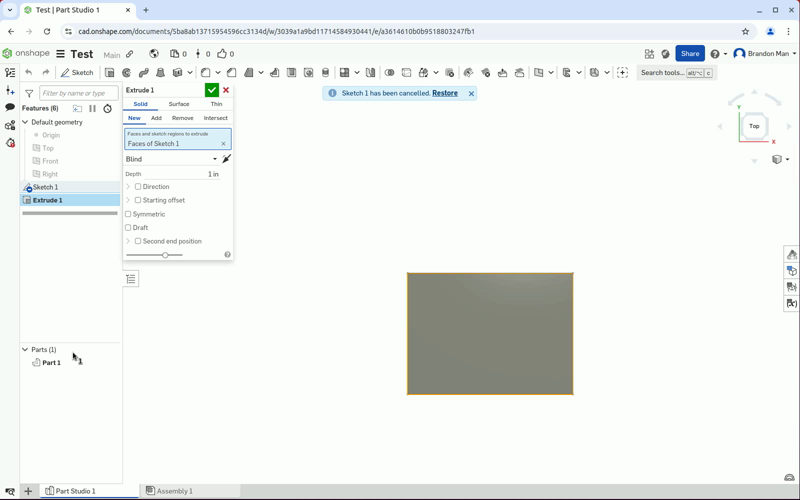
mouse_move(143, 106)
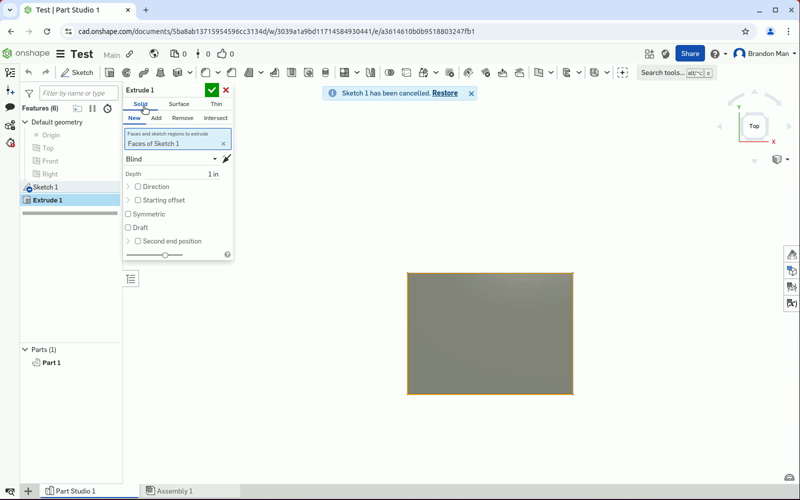
click(143, 106)
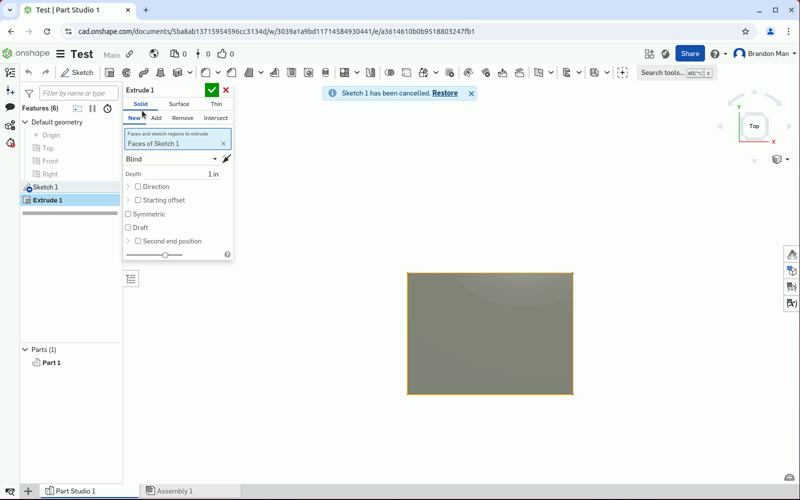
mouse_move(137, 120)
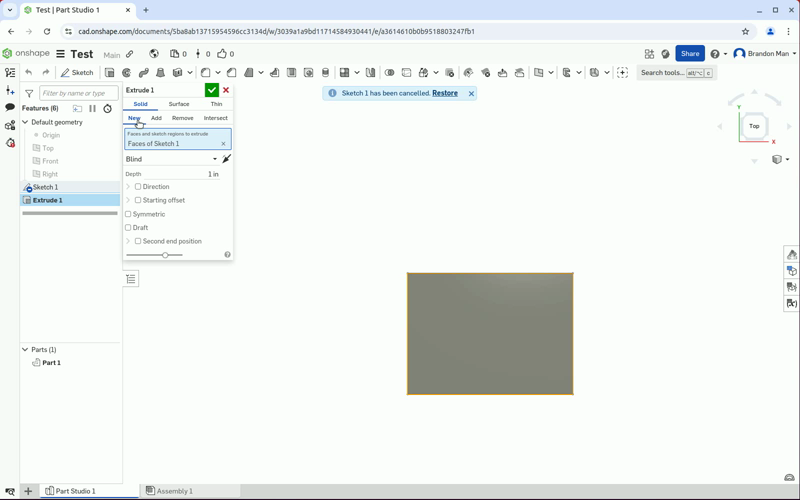
click(137, 120)
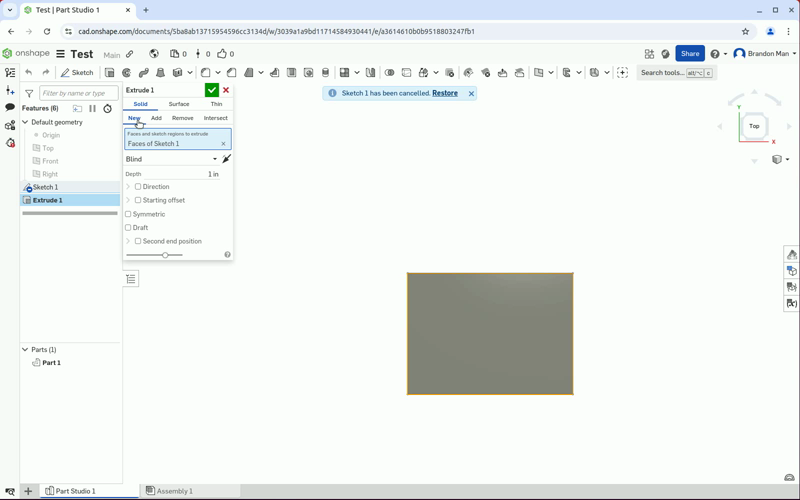
key(tab, 4)
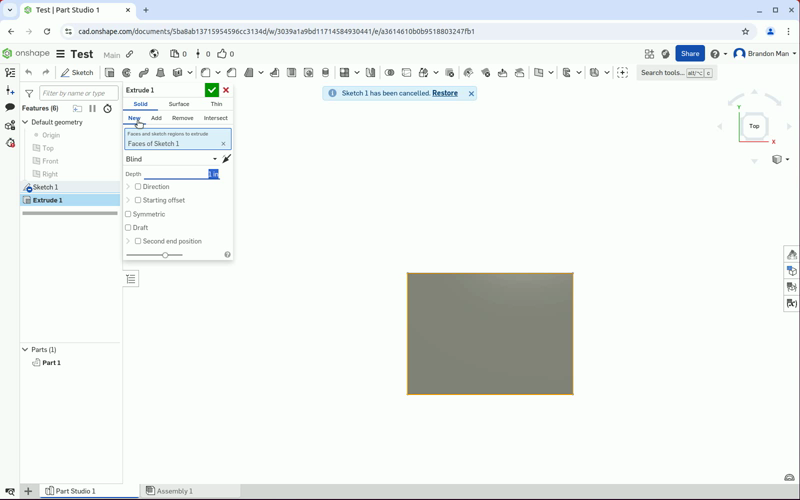
text(5.296)
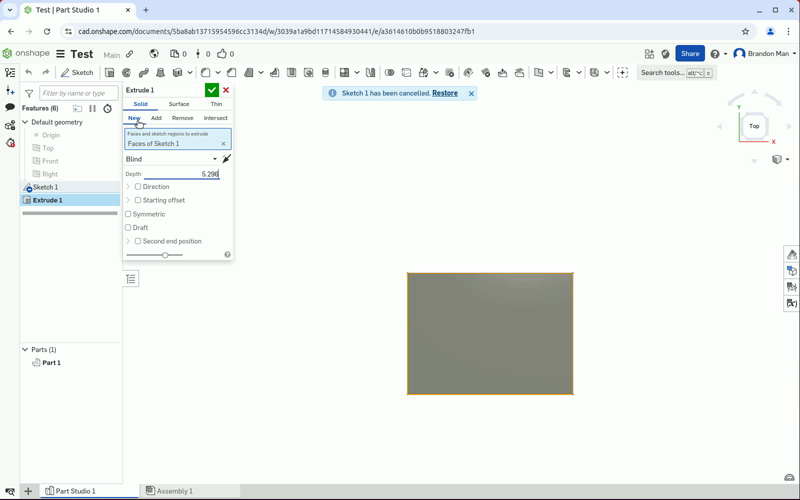
key(enter)
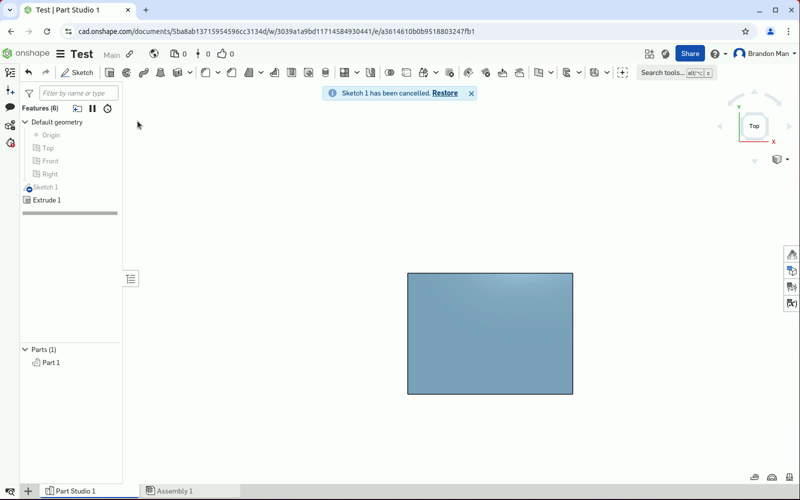
key(shift+h)
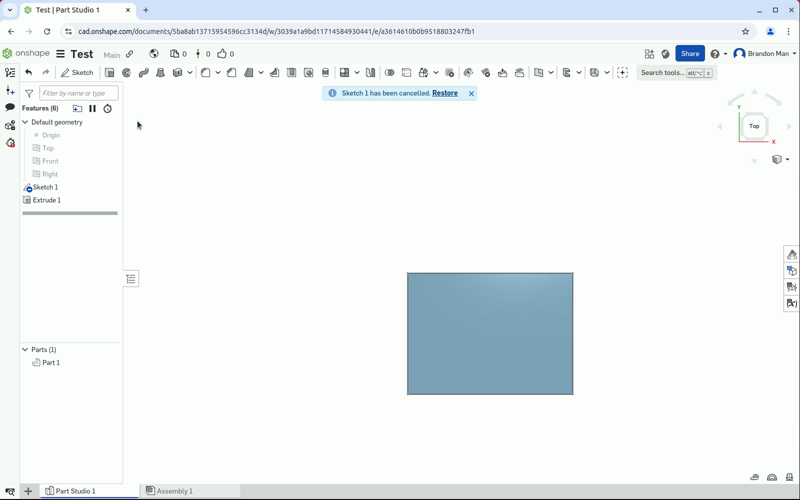
key(shift+h)
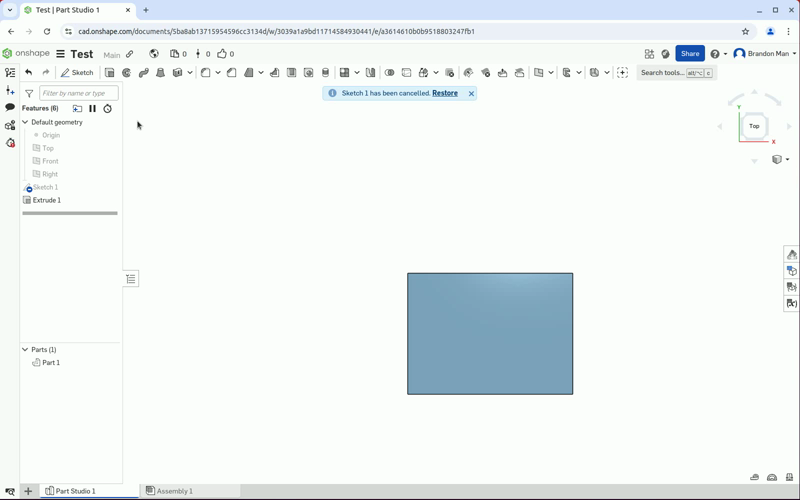
mouse_move(73, 189)
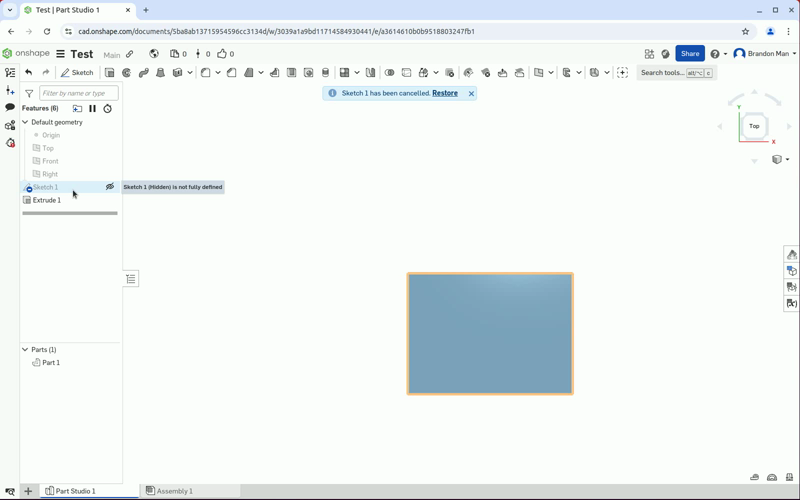
click(73, 189)
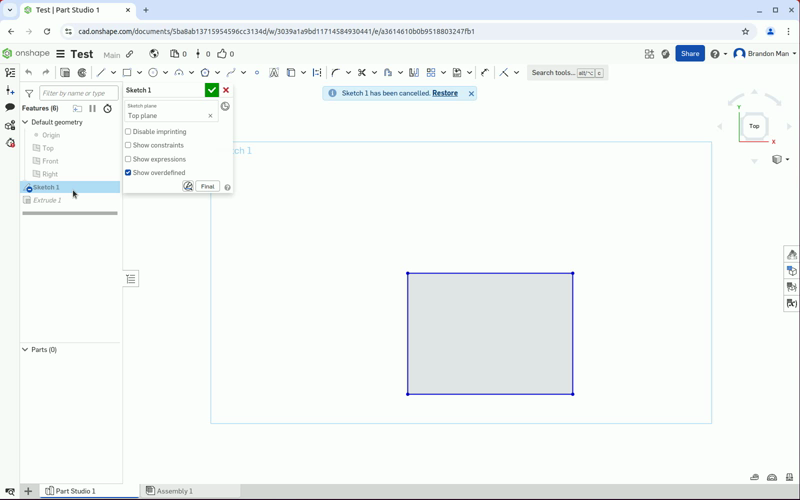
mouse_move(229, 92)
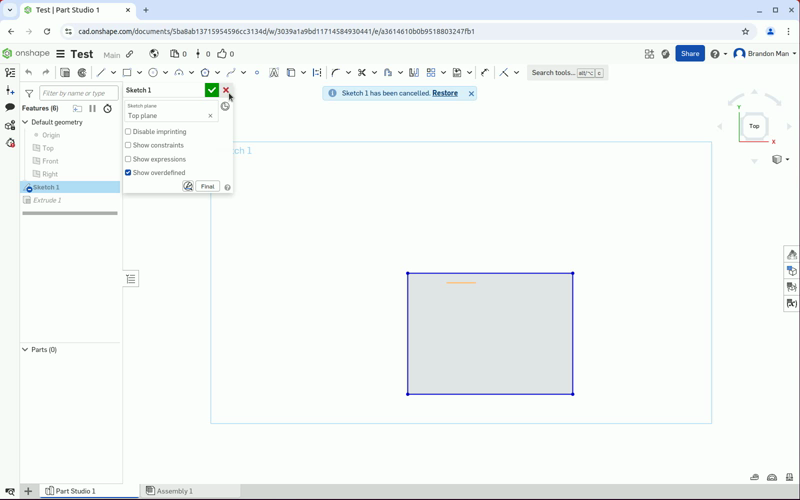
click(229, 92)
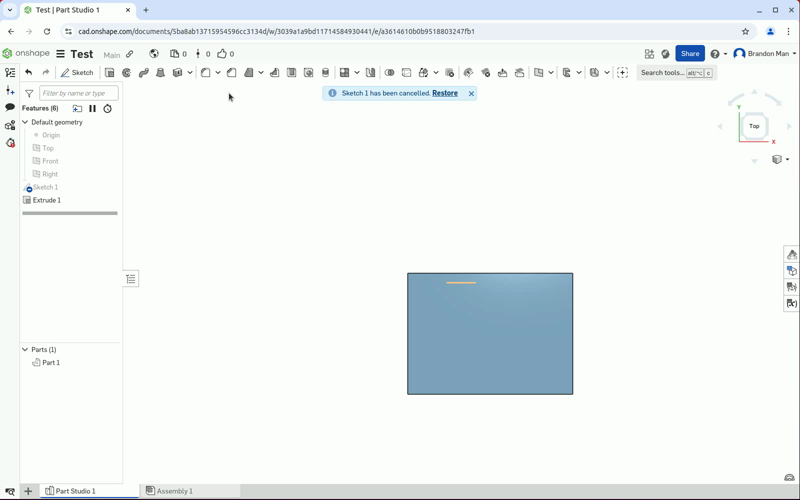
mouse_move(541, 75)
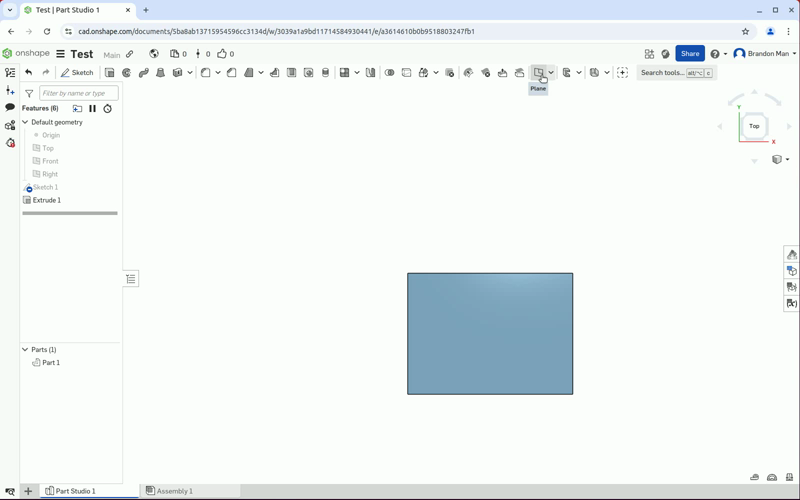
click(541, 75)
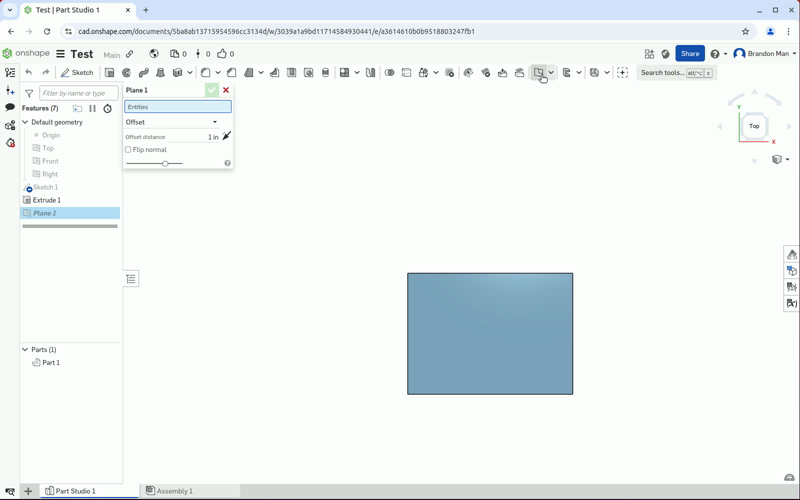
mouse_move(73, 150)
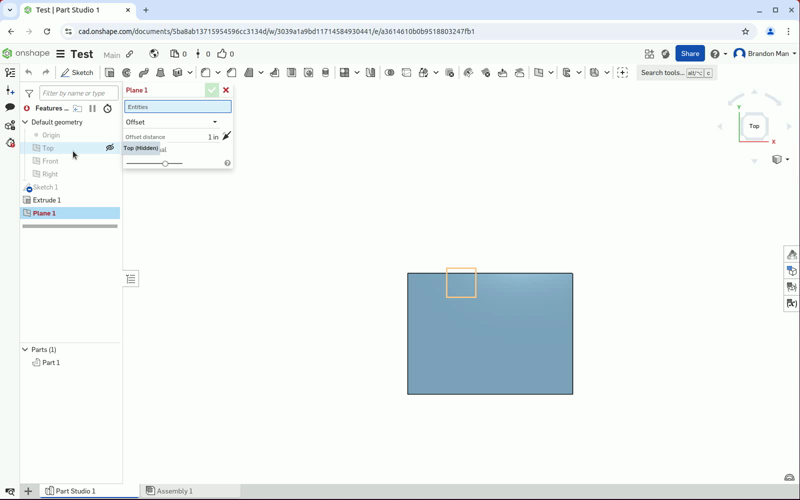
click(73, 150)
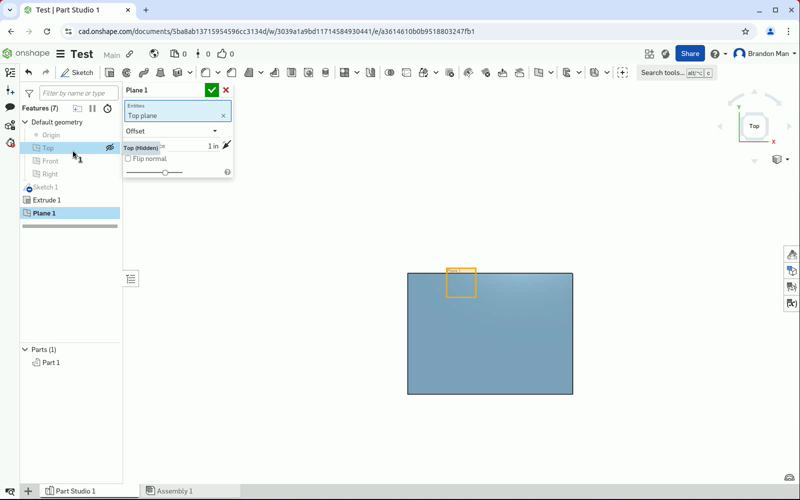
key(tab, 2)
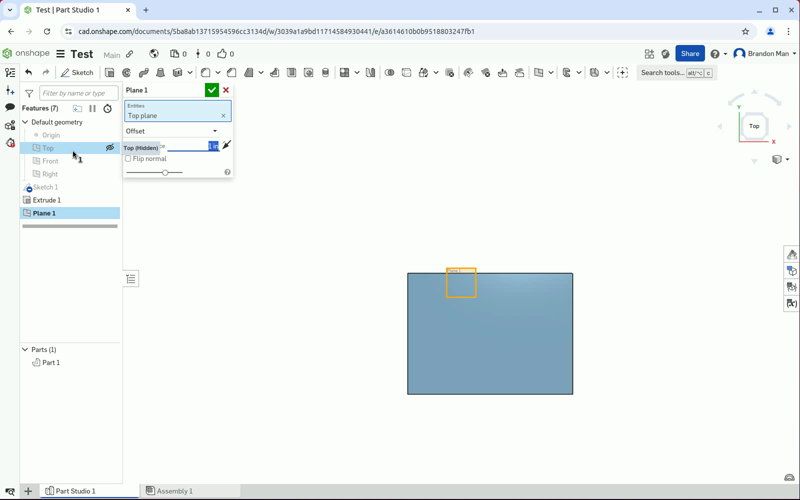
text(5.299)
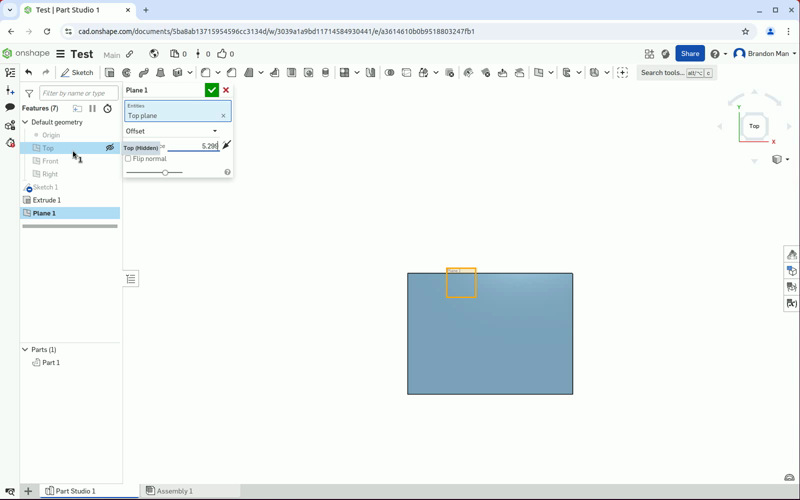
key(enter, 2)
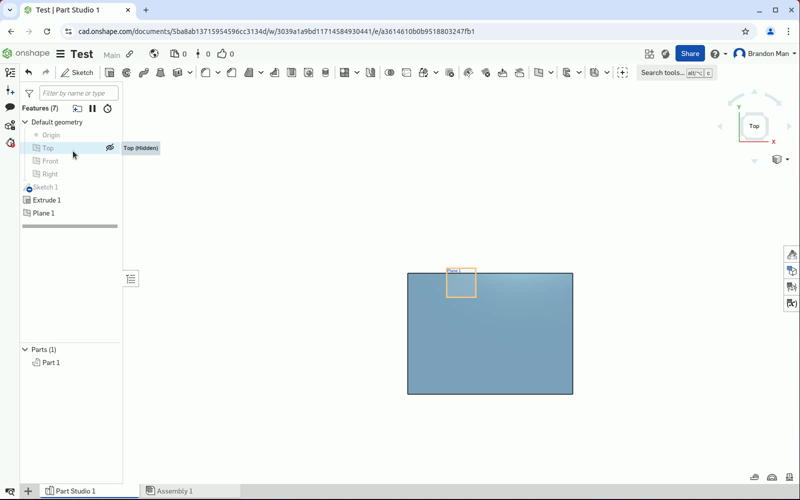
key(shift+s)
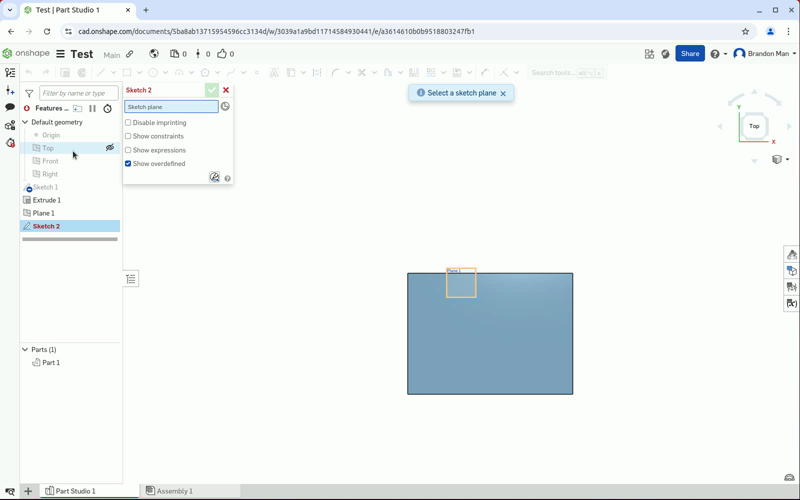
mouse_move(73, 215)
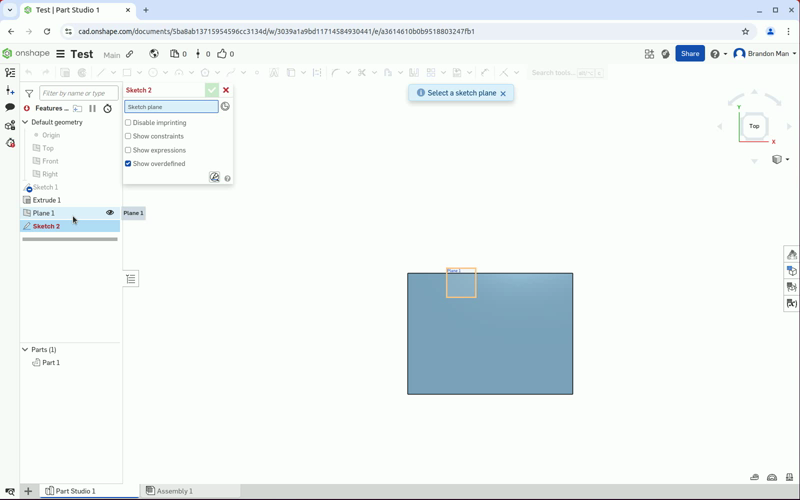
click(73, 215)
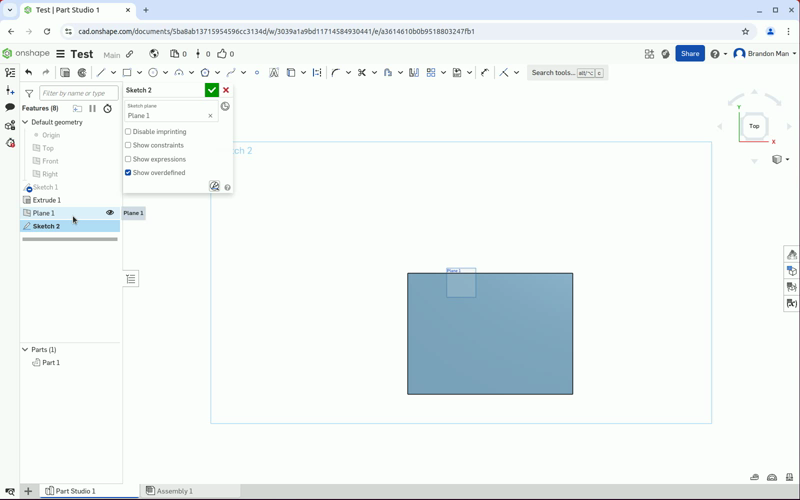
mouse_move(73, 352)
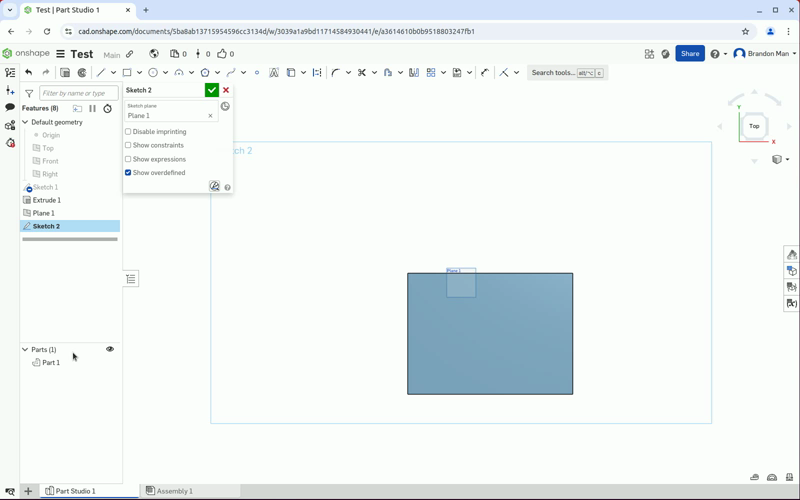
key(y)
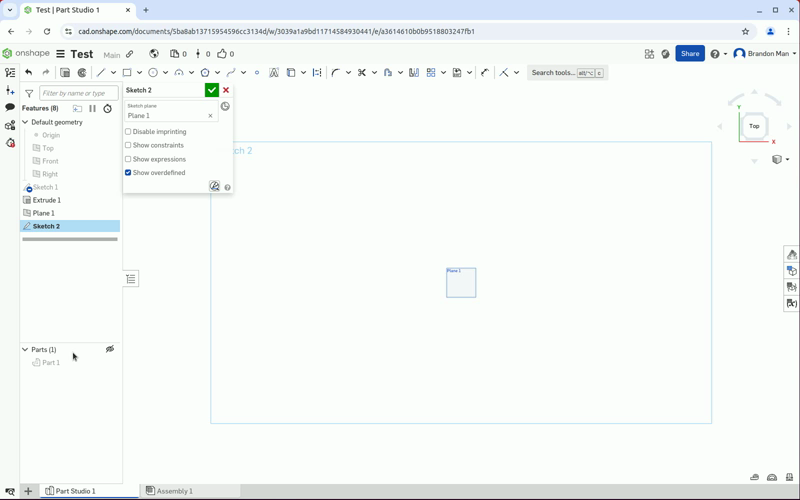
key(l)
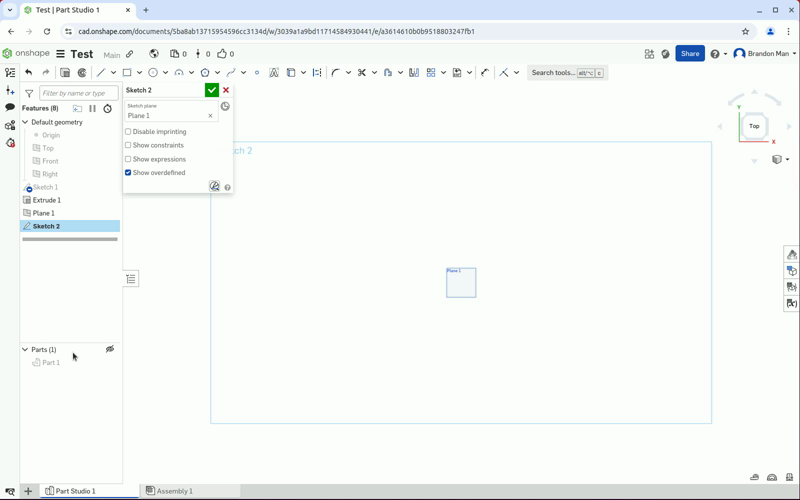
key_down(shift)
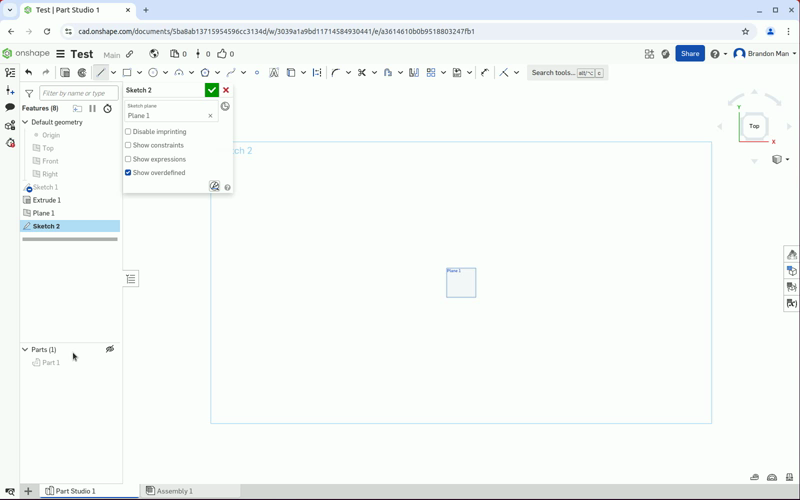
mouse_move(407, 394)
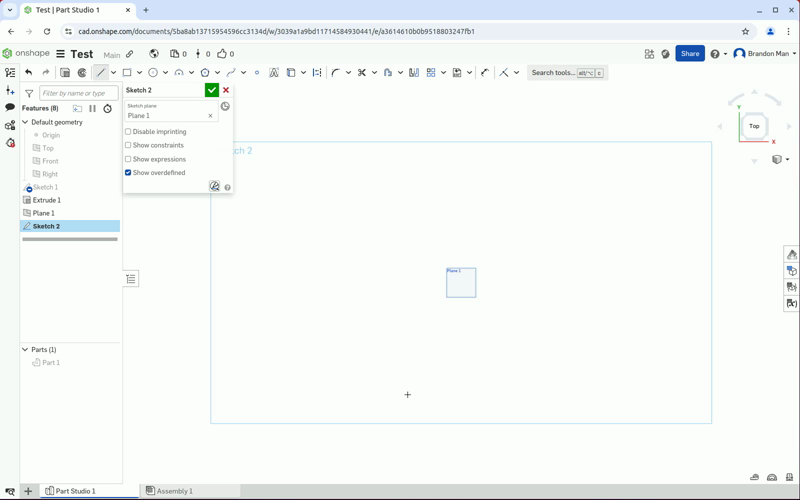
click(407, 394)
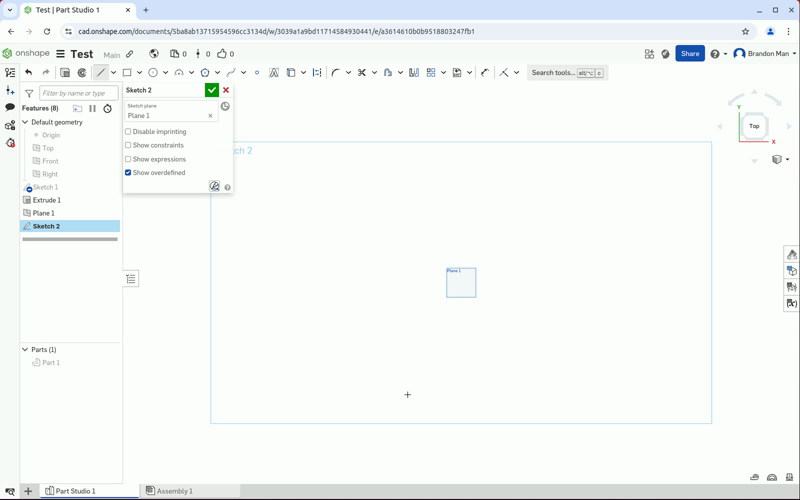
key_up(shift)
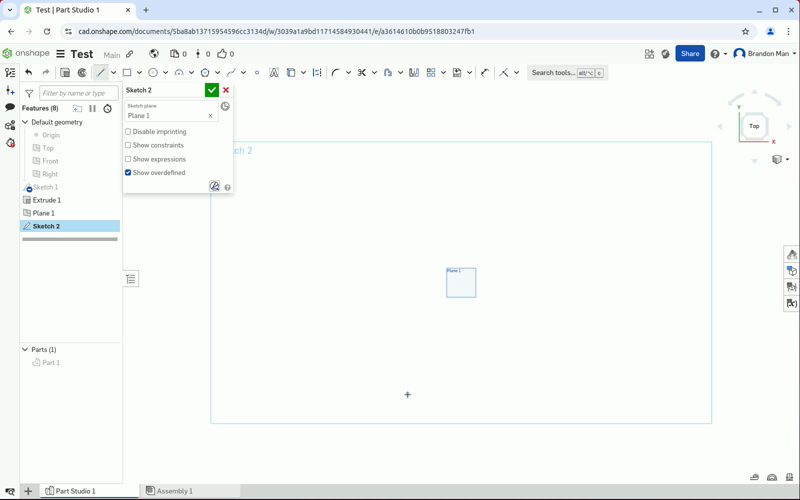
key_down(shift)
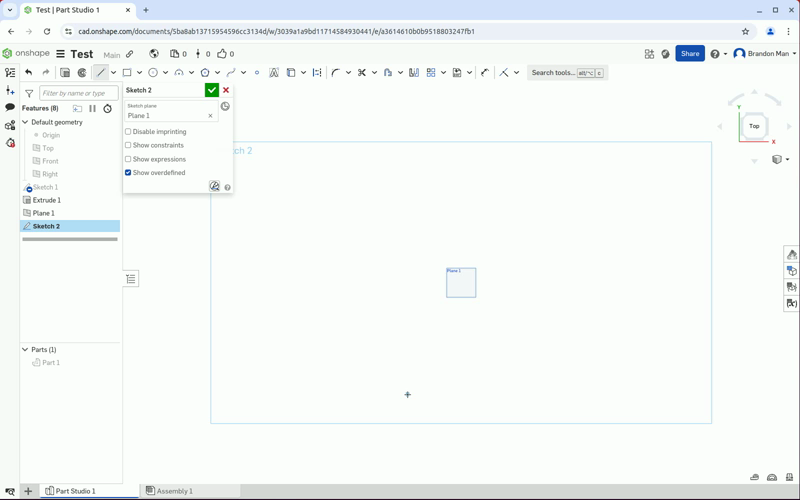
mouse_move(437, 394)
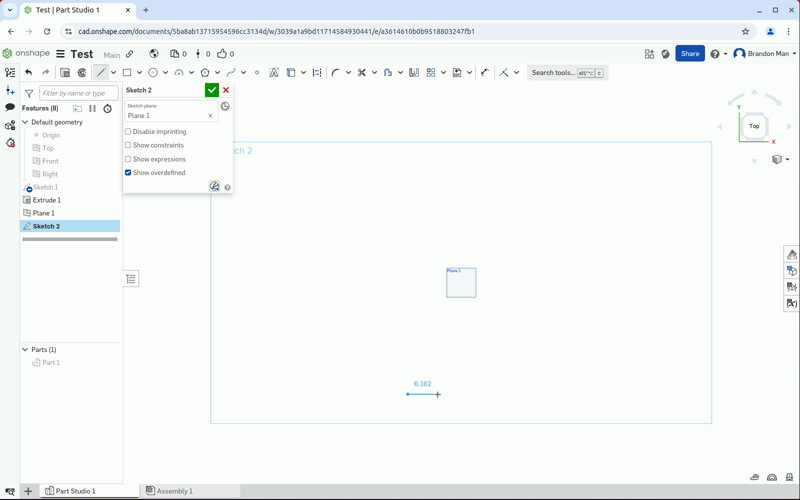
mouse_move(442, 394)
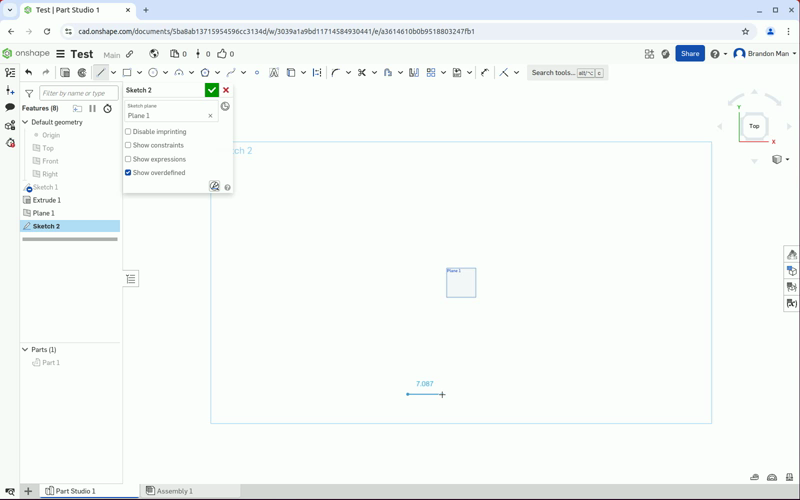
click(442, 394)
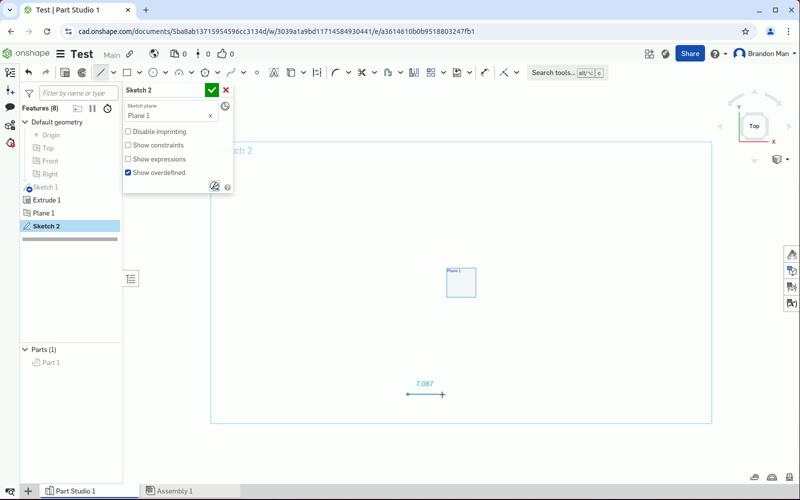
key_up(shift)
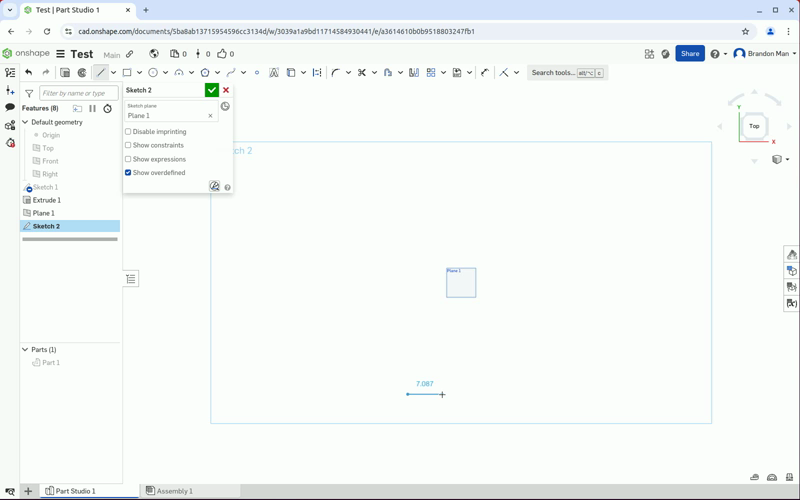
key_down(shift)
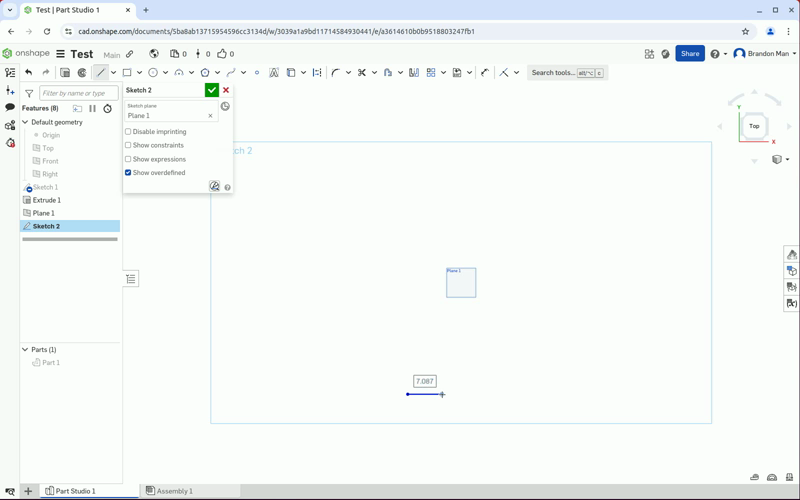
mouse_move(442, 272)
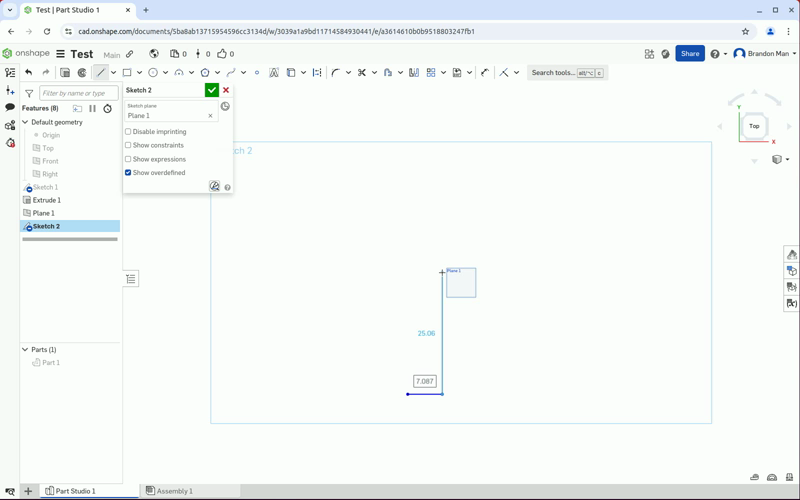
click(442, 272)
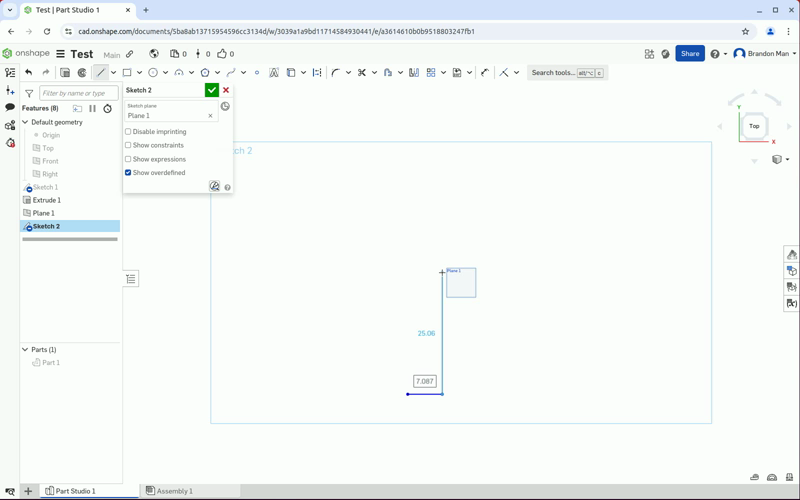
key_up(shift)
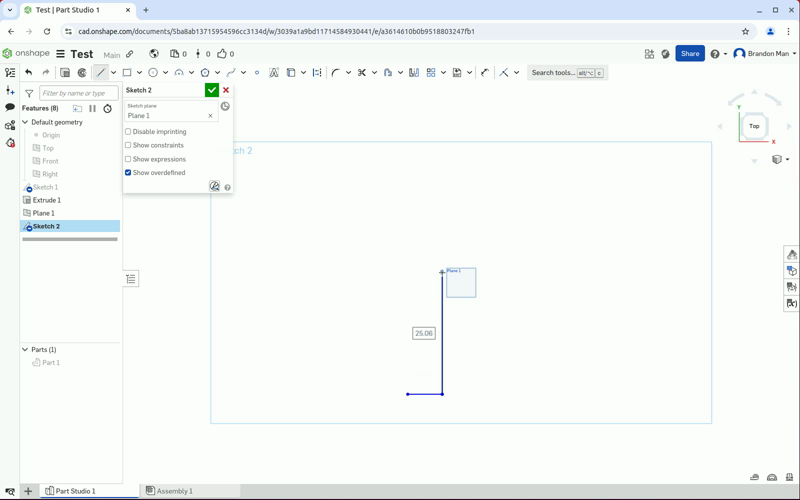
key_down(shift)
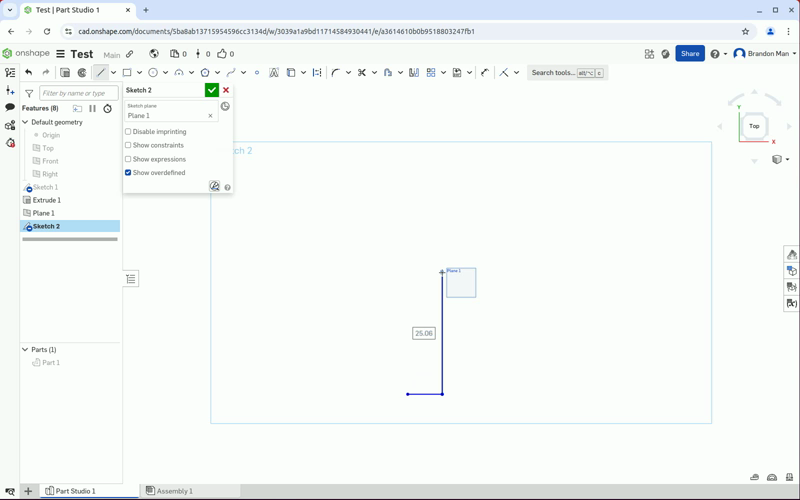
mouse_move(472, 272)
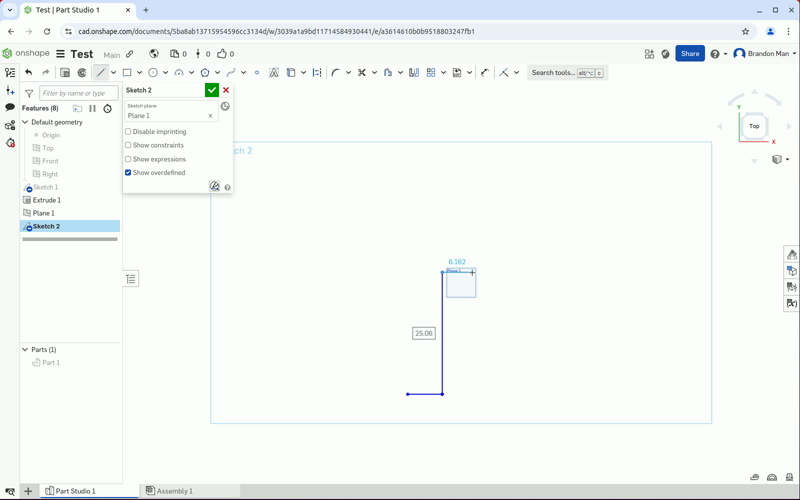
mouse_move(407, 272)
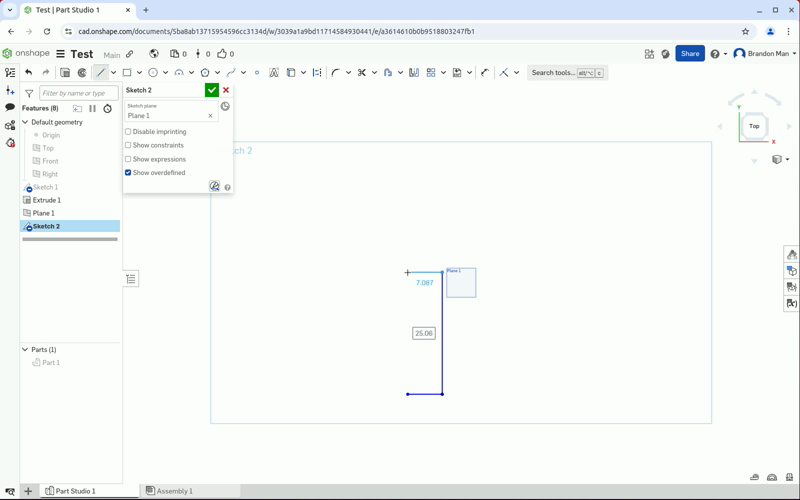
click(407, 272)
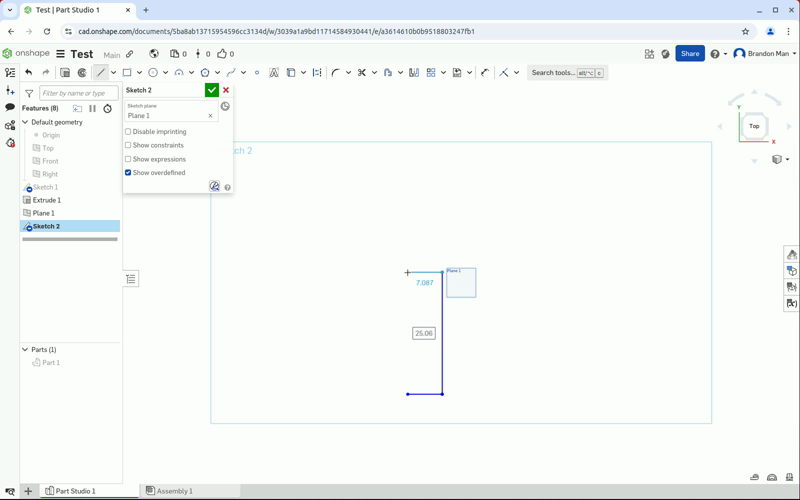
key_up(shift)
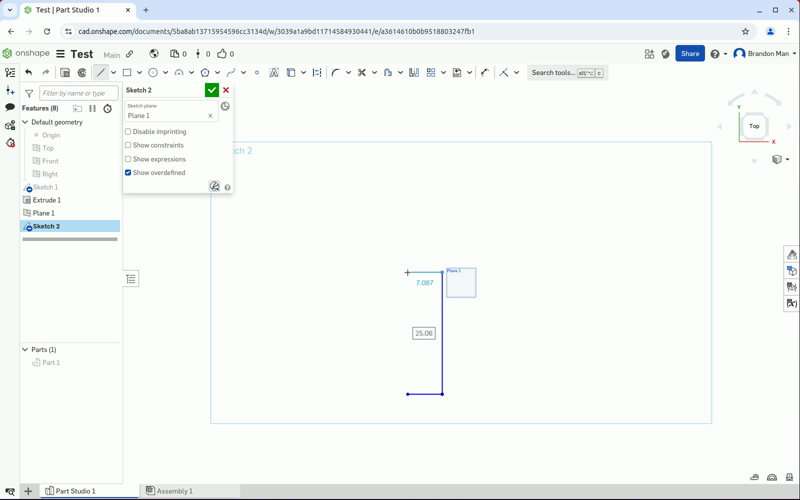
key_down(shift)
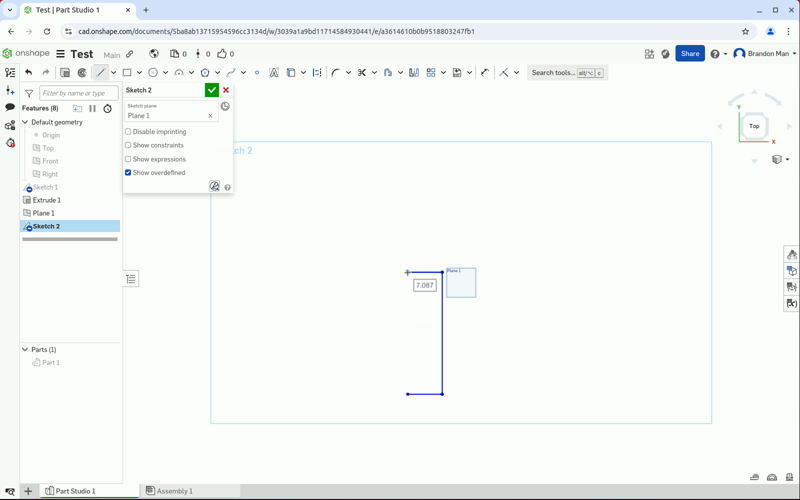
mouse_move(407, 394)
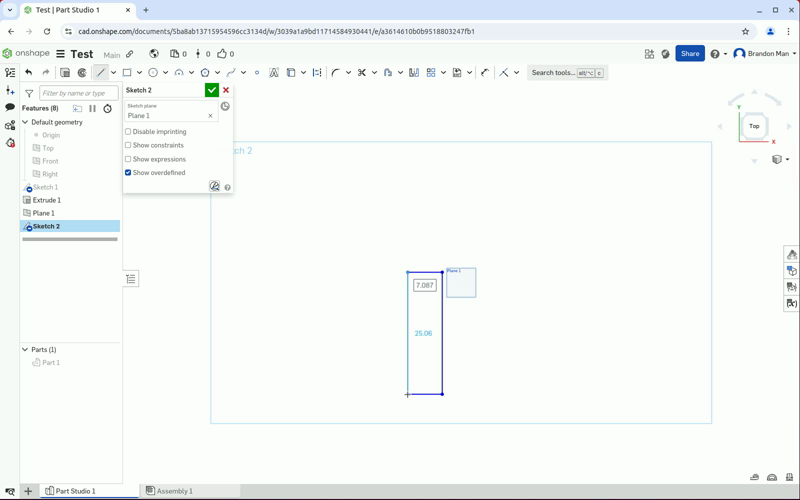
key_up(shift)
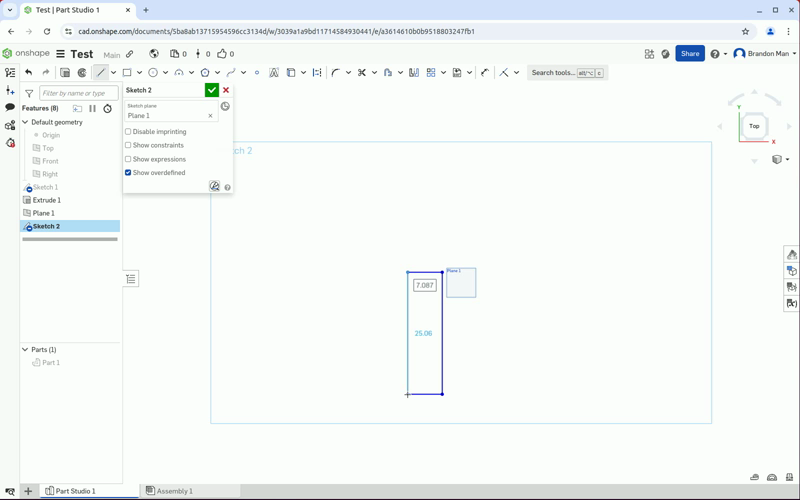
click(407, 394)
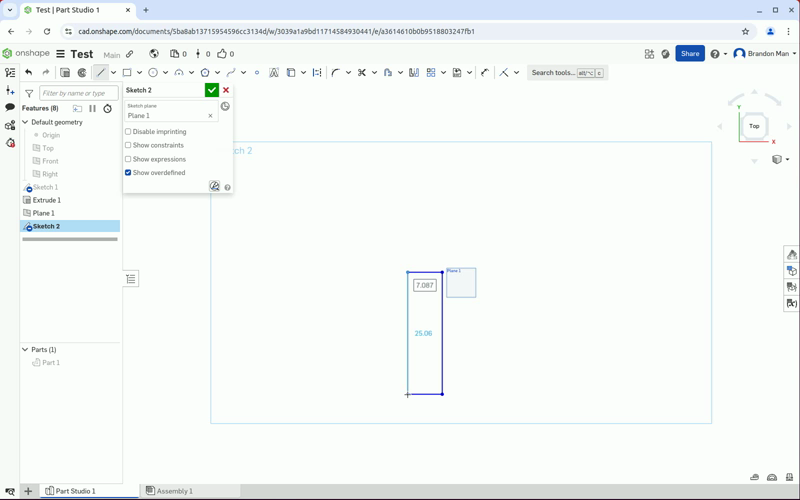
key(esc)
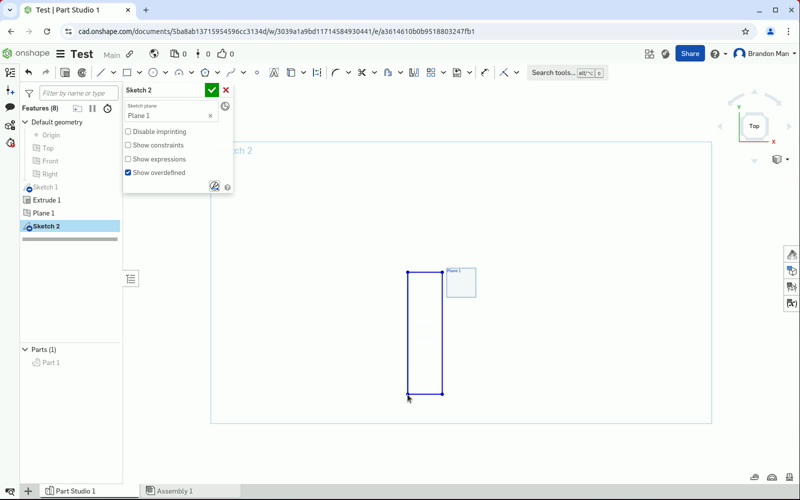
mouse_move(437, 291)
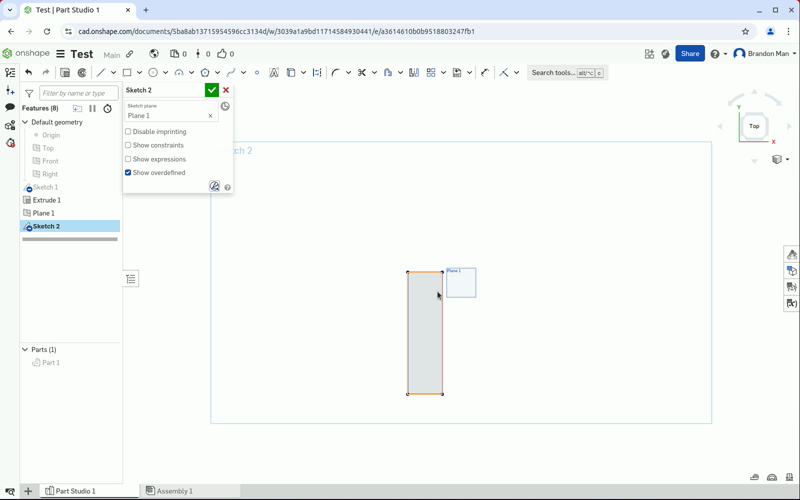
click(437, 291)
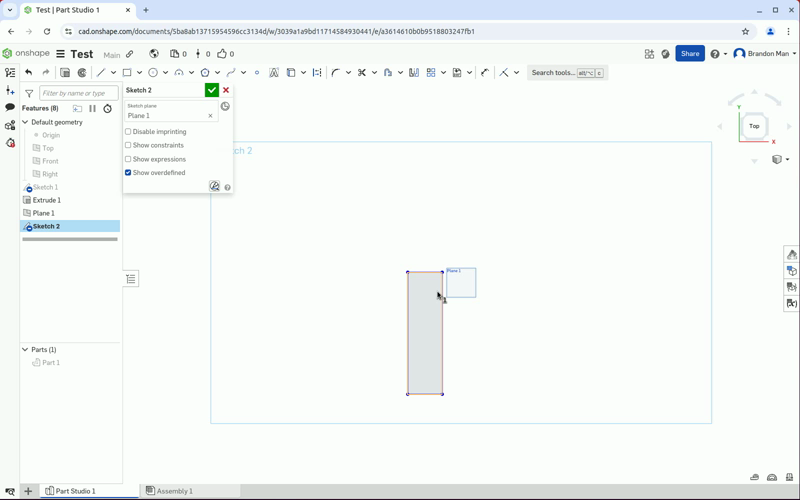
mouse_move(73, 352)
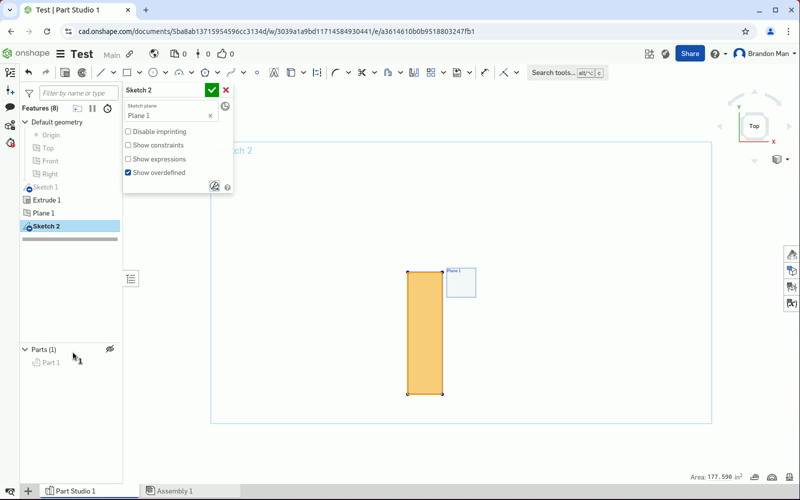
key(shift+y)
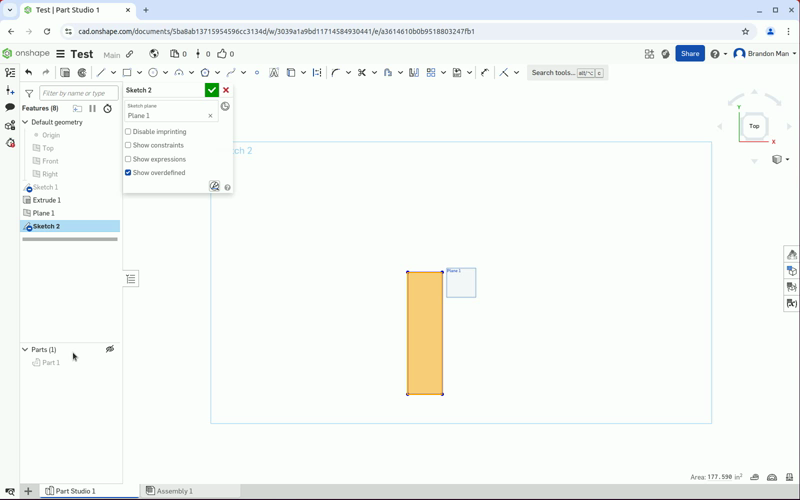
key(shift+e)
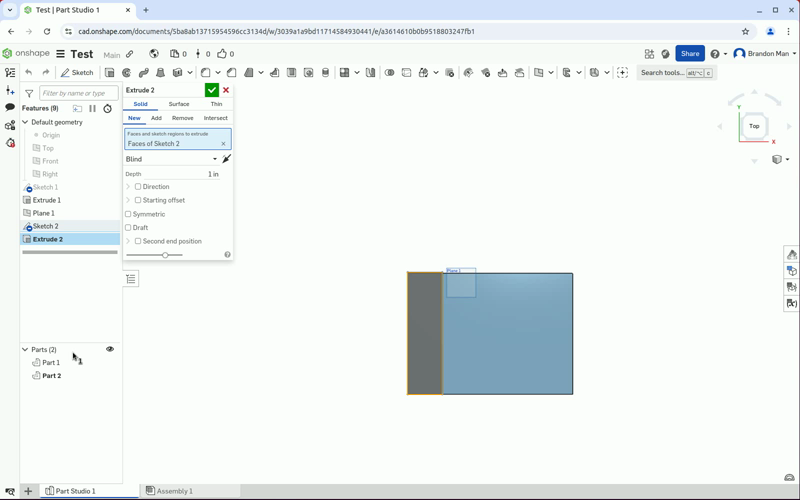
mouse_move(143, 106)
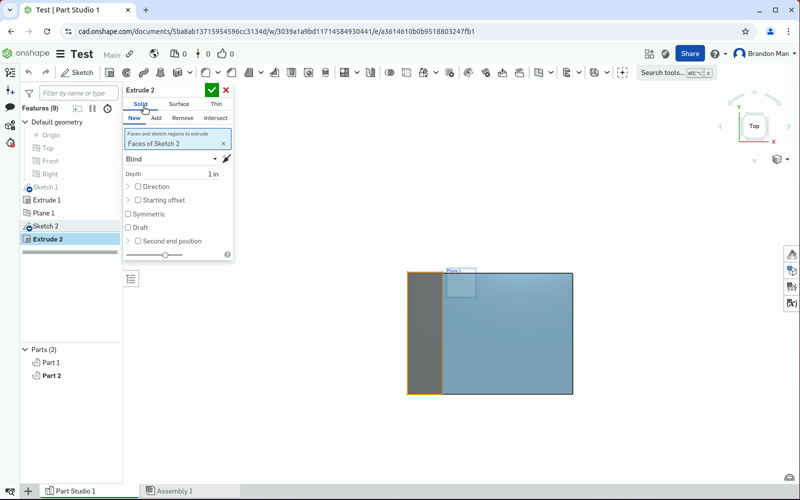
click(143, 106)
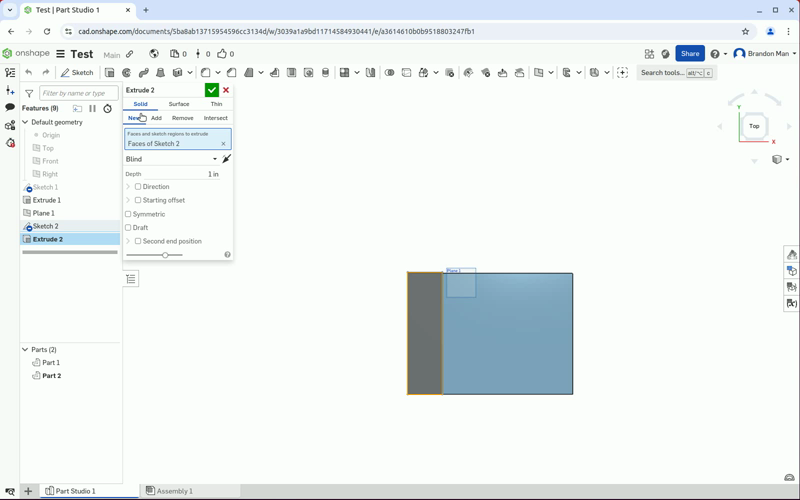
mouse_move(137, 120)
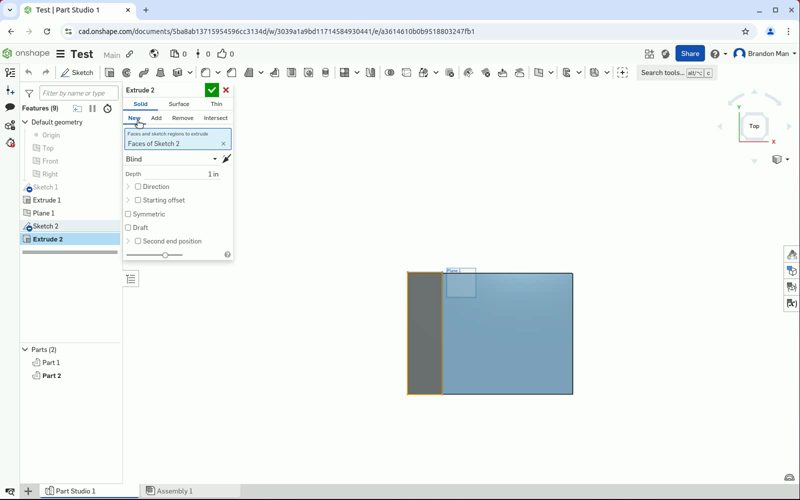
click(137, 120)
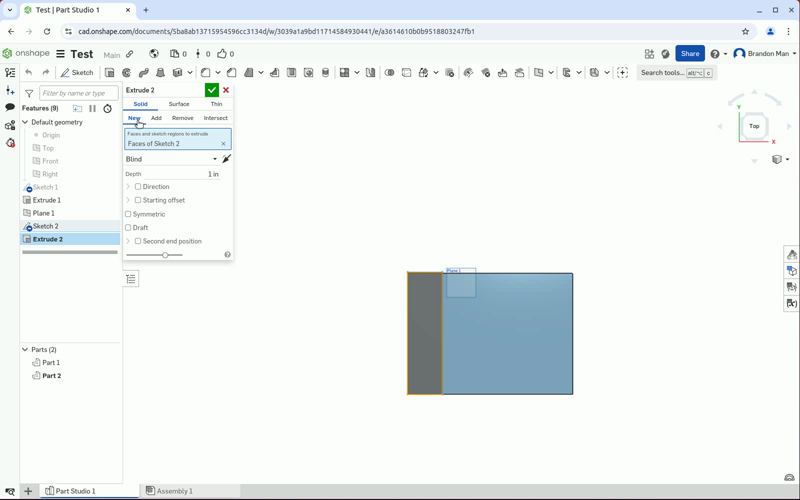
key(tab, 4)
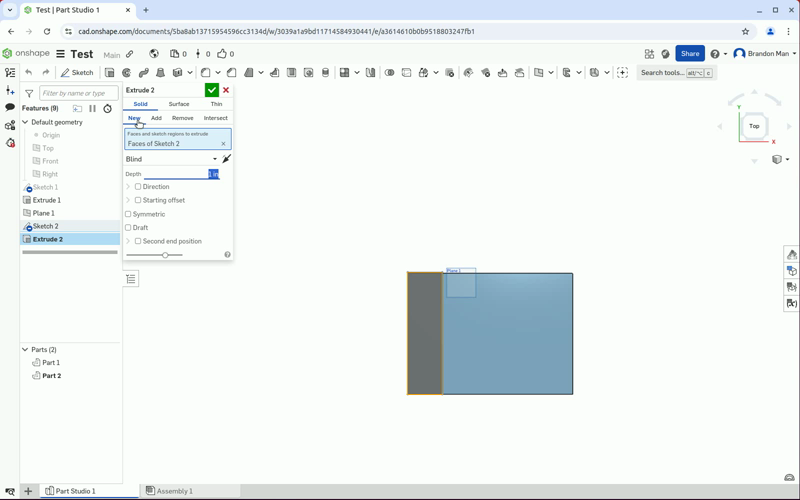
text(7.221)
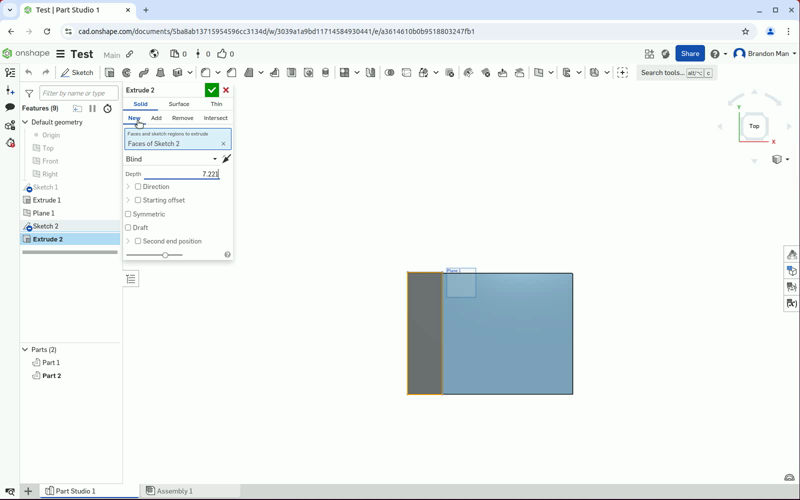
key(enter)
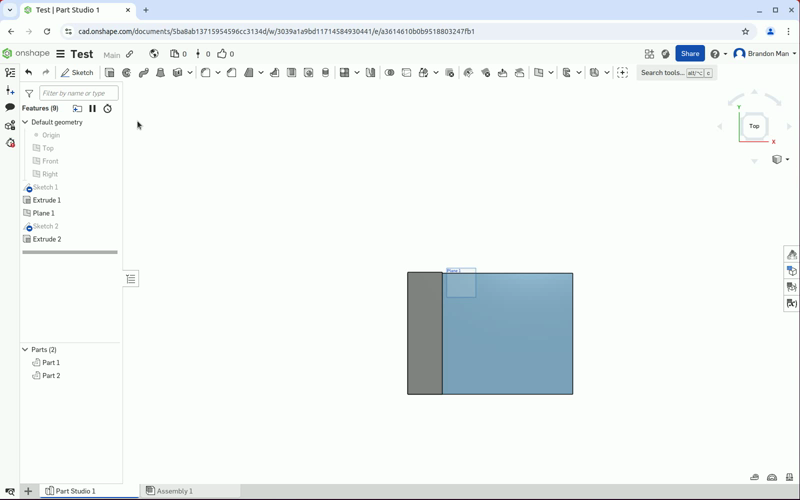
key(shift+h)
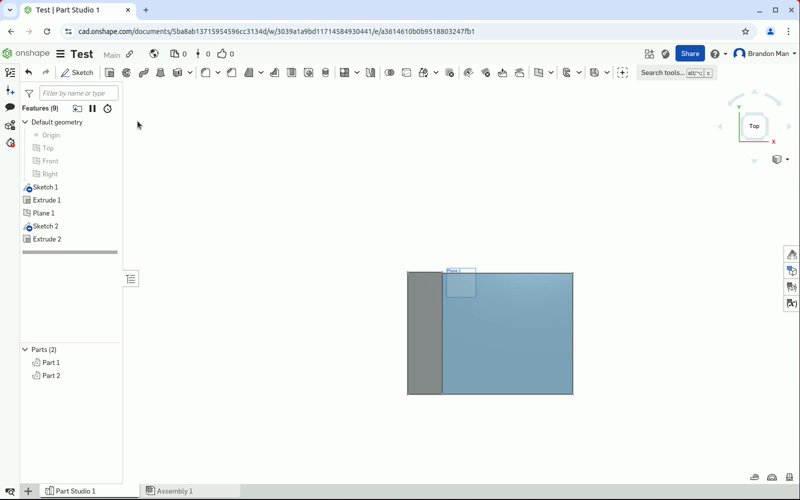
key(shift+h)
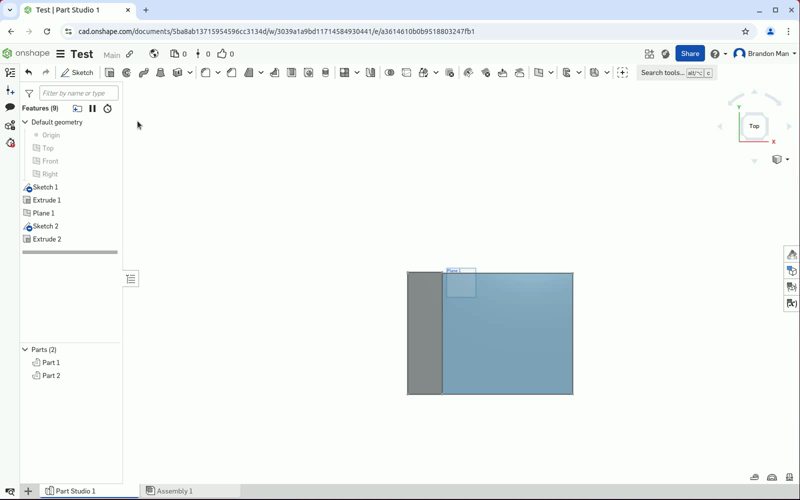
key(shift+7)
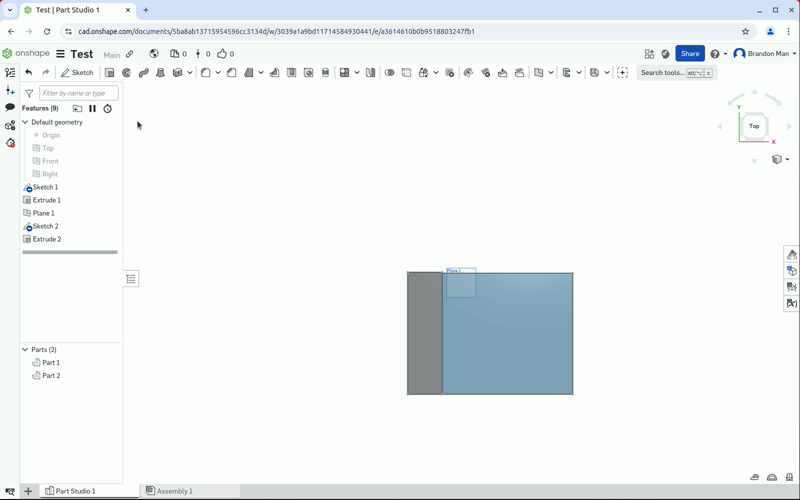
key(up, 3)
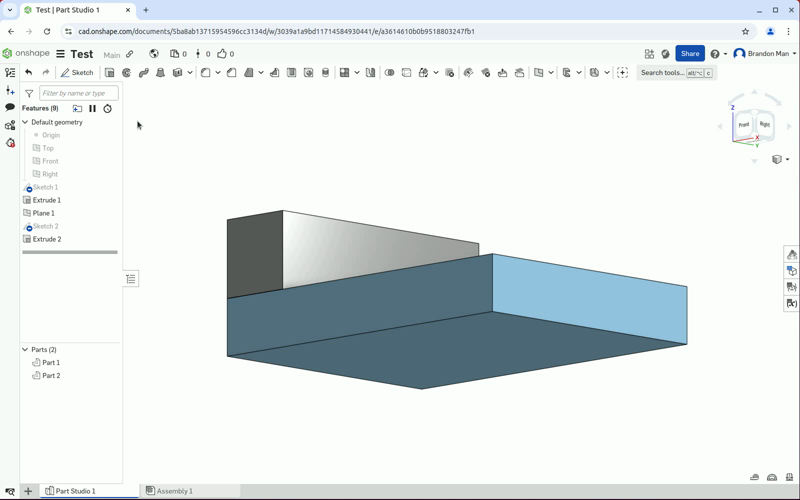
key(left, 3)
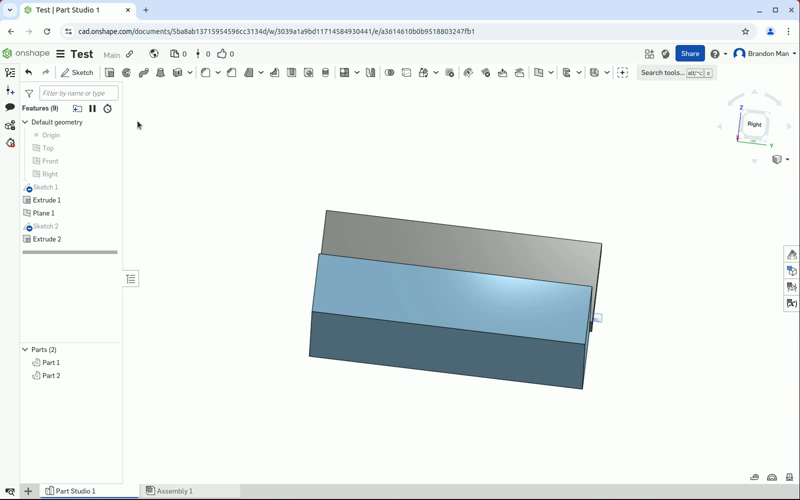
key(right, 3)
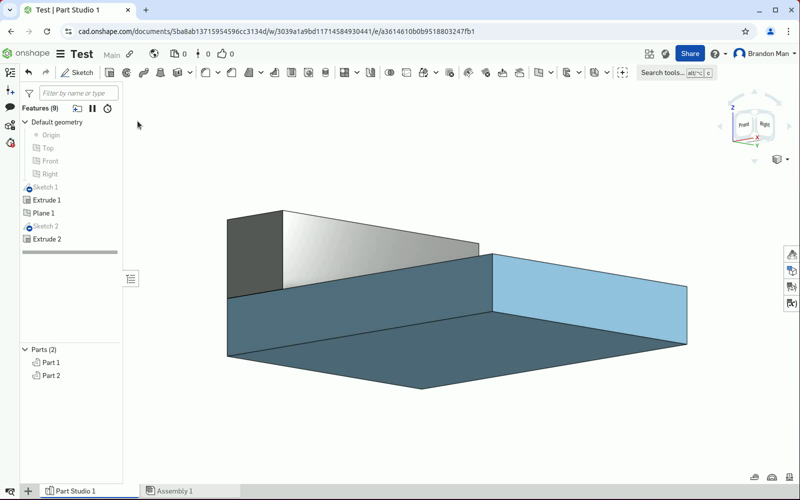
key(down, 3)
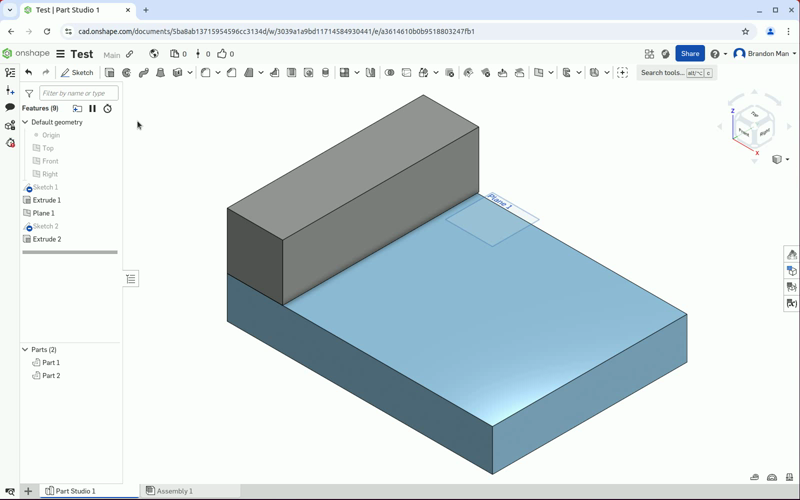
mouse_move(73, 189)
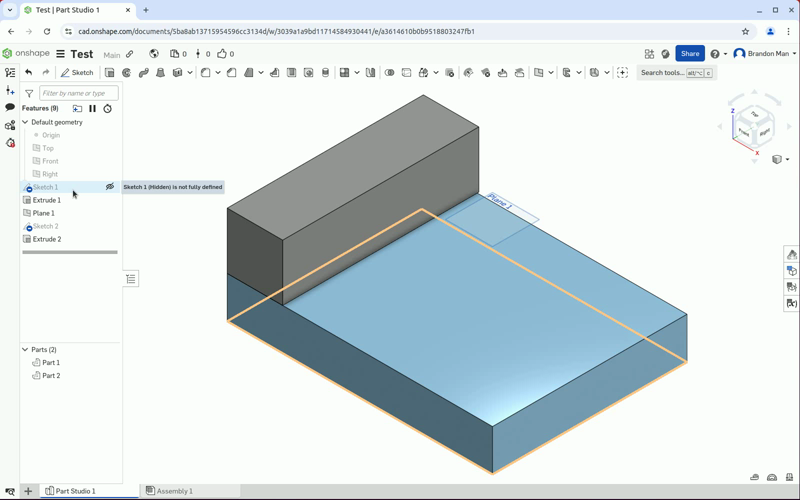
click(73, 189)